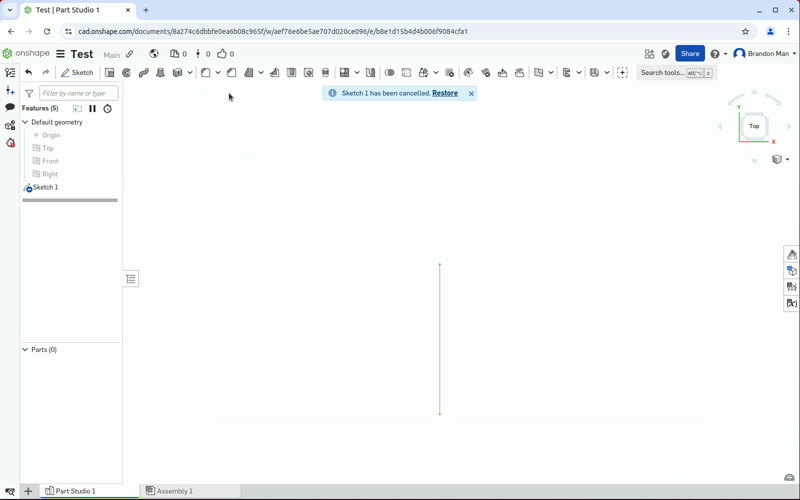
key(shift+h)
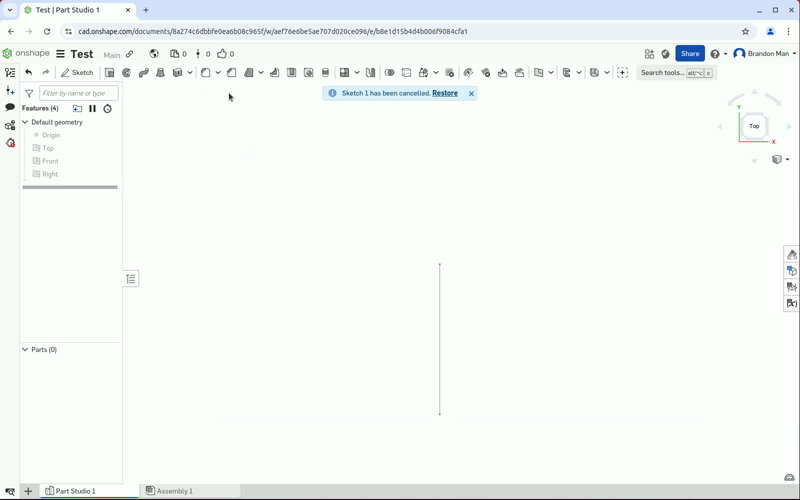
key(shift+s)
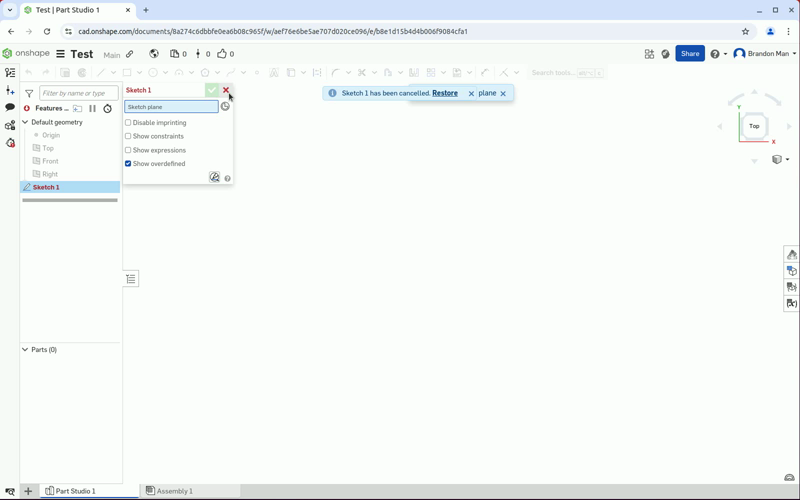
mouse_move(73, 150)
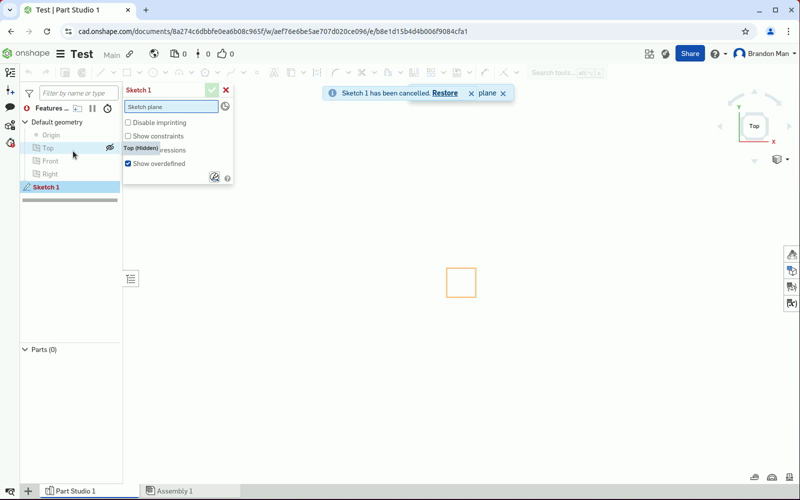
click(73, 150)
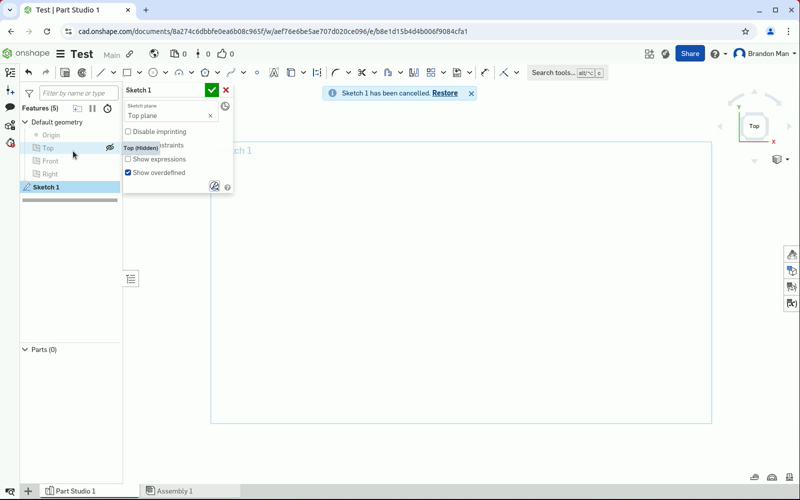
mouse_move(73, 352)
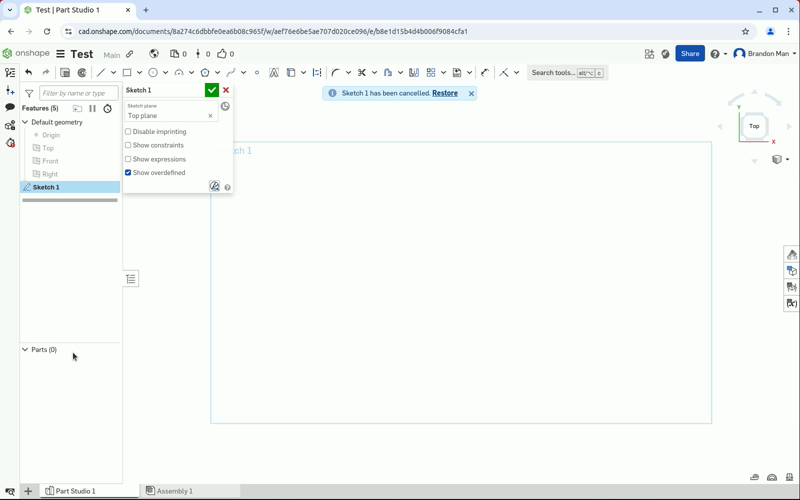
key(y)
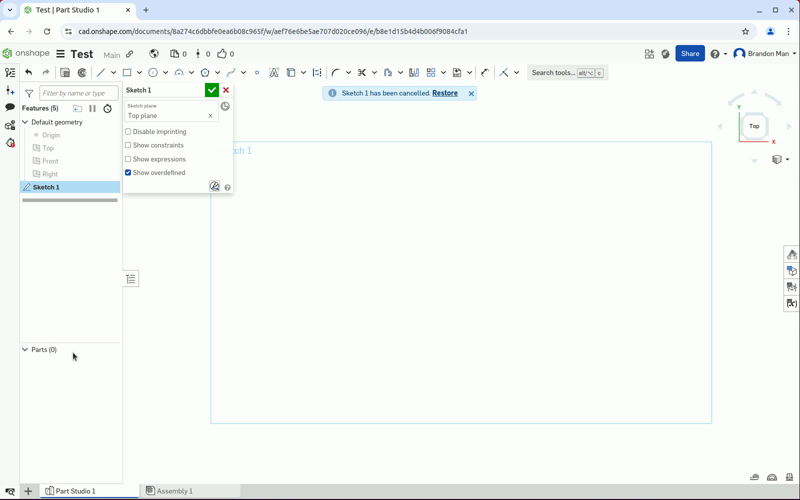
key(l)
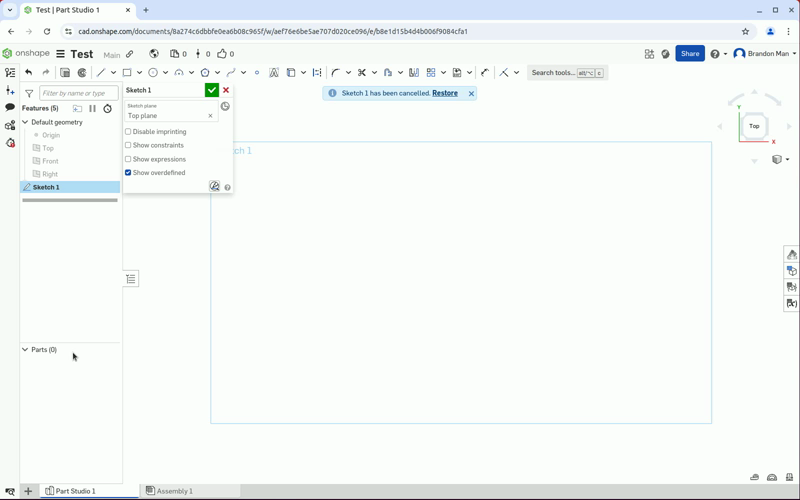
key_down(shift)
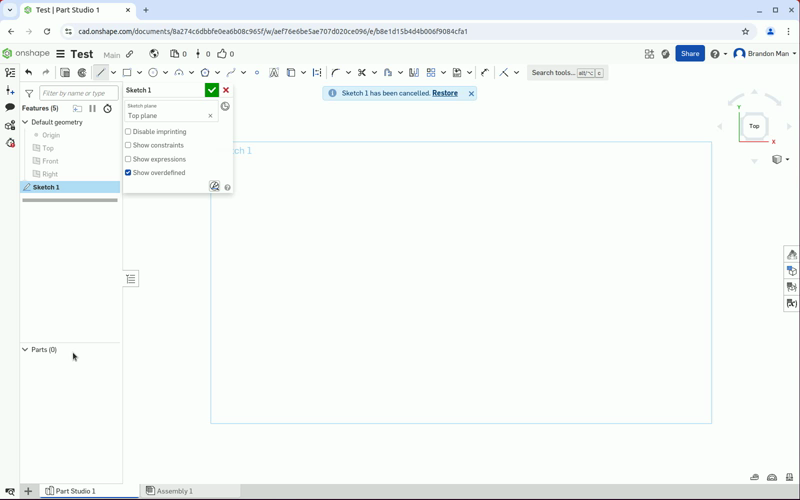
mouse_move(460, 282)
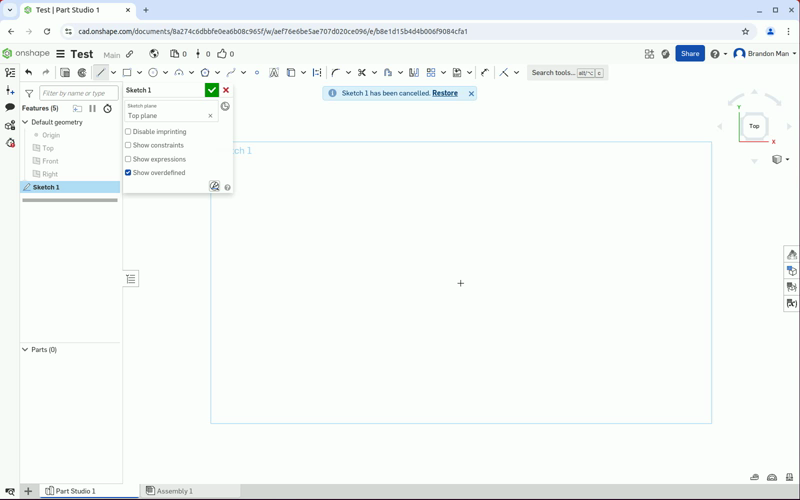
click(460, 282)
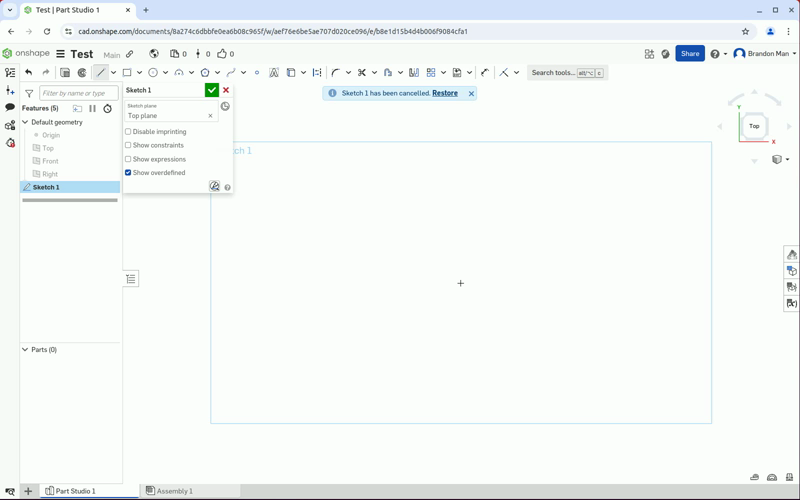
key_up(shift)
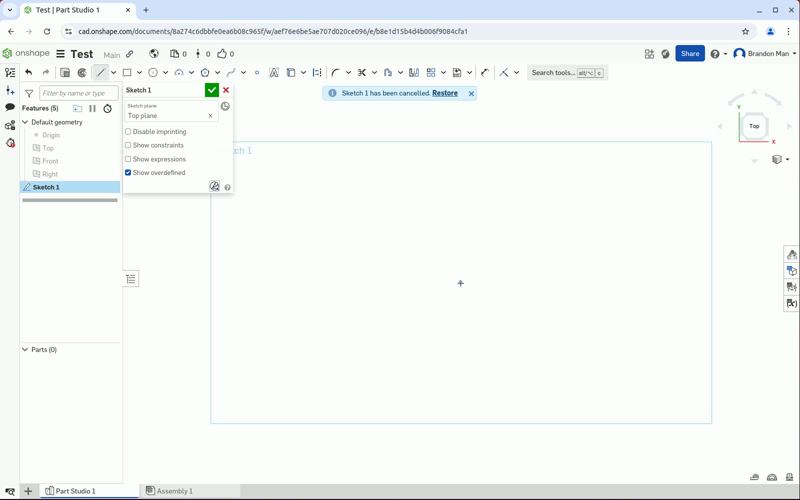
key_down(shift)
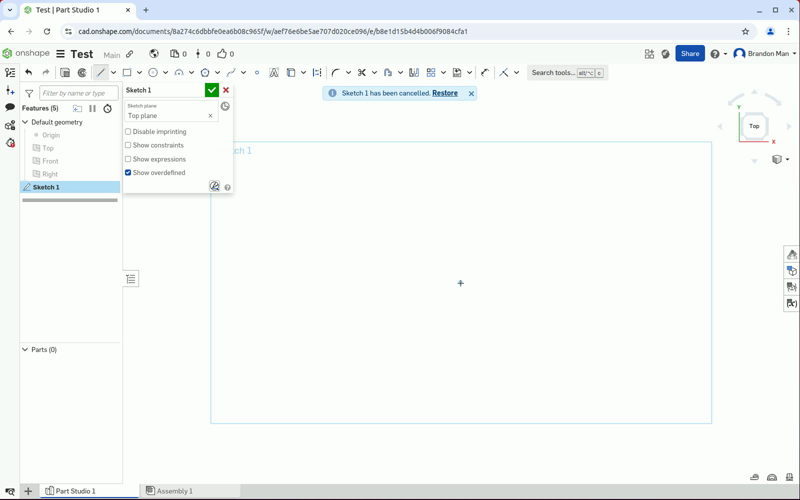
mouse_move(490, 282)
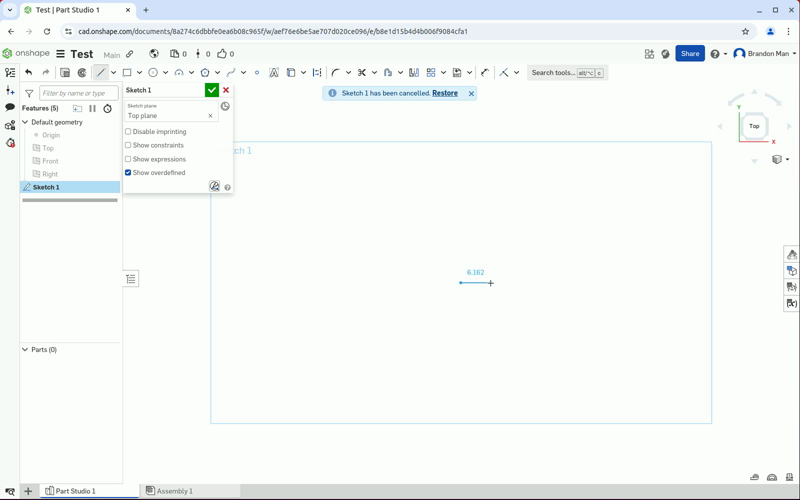
mouse_move(498, 282)
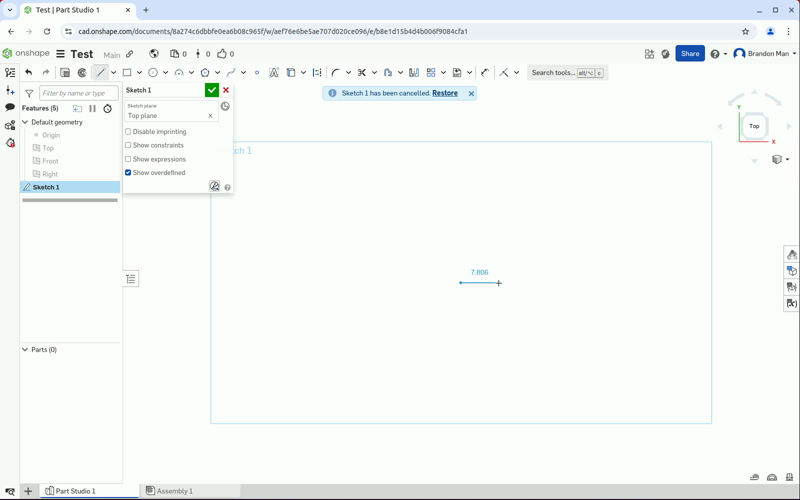
click(498, 282)
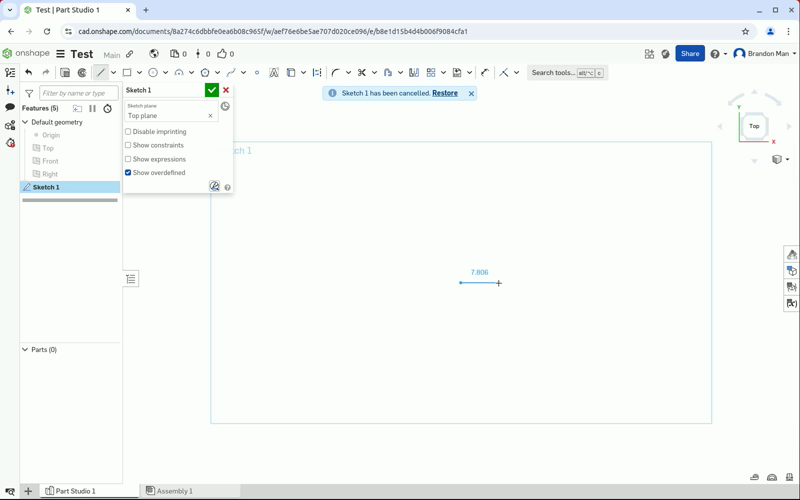
key_up(shift)
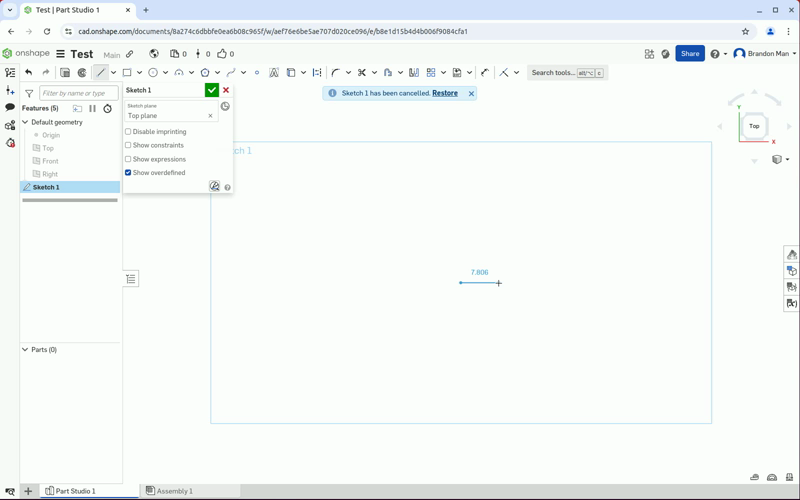
key_down(shift)
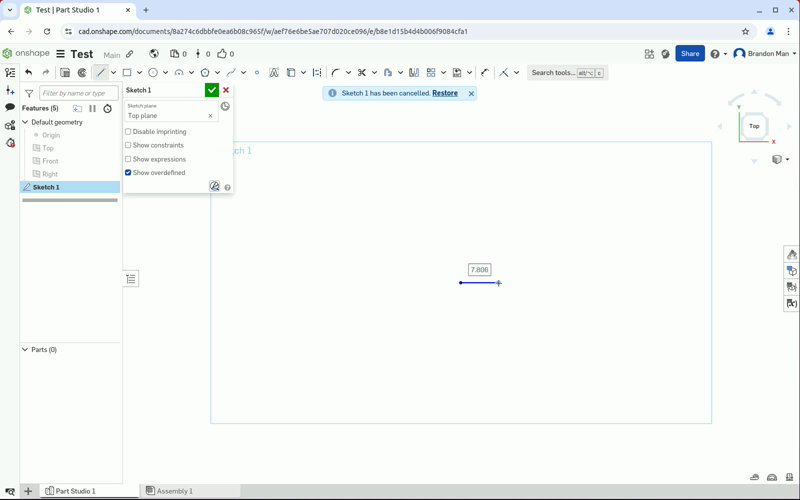
mouse_move(498, 207)
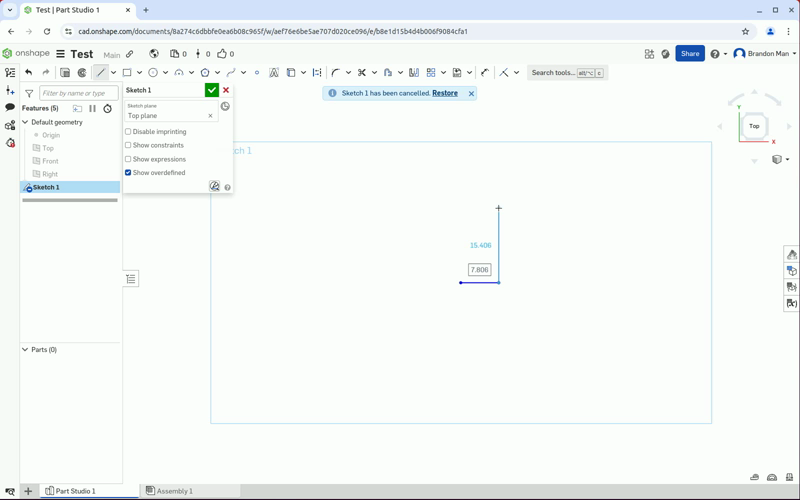
click(498, 207)
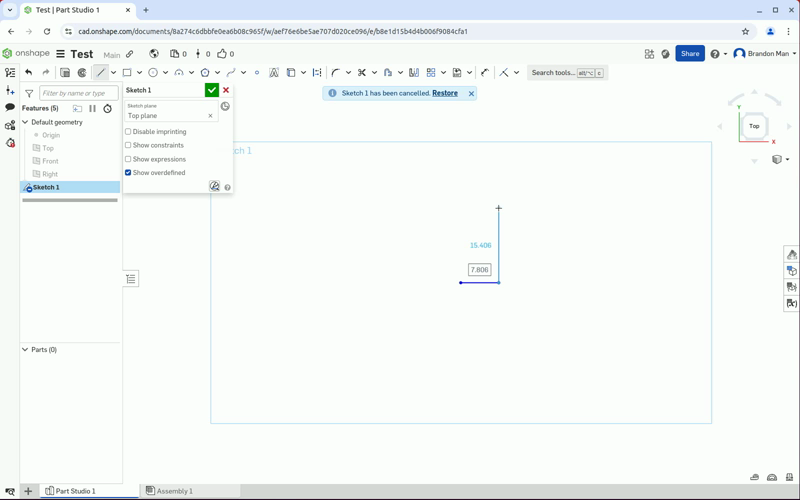
key_up(shift)
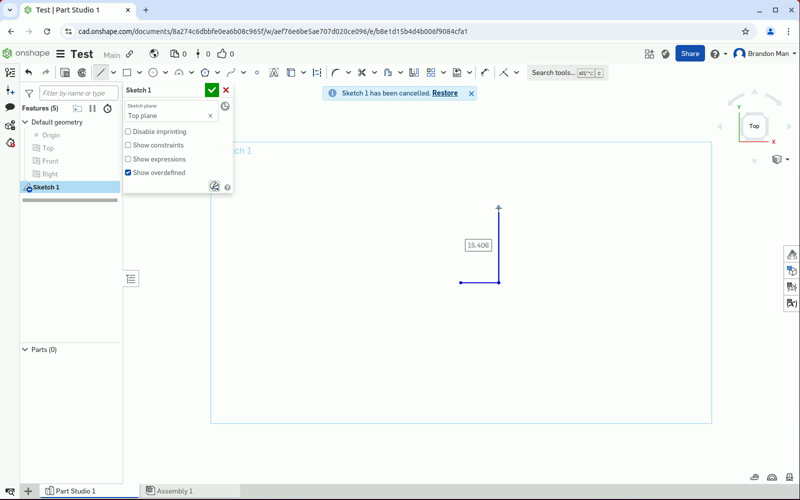
key_down(shift)
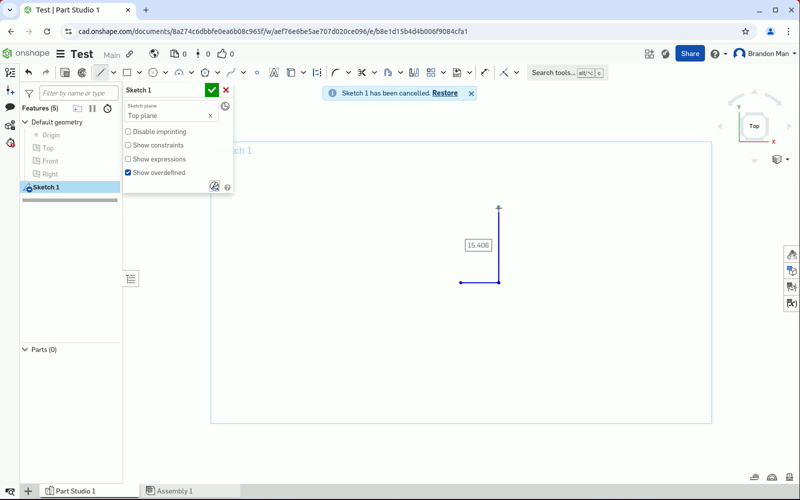
mouse_move(528, 207)
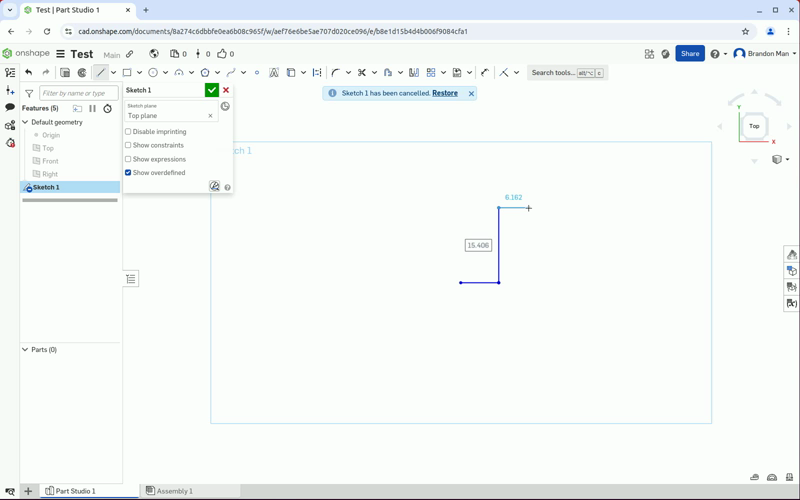
mouse_move(460, 207)
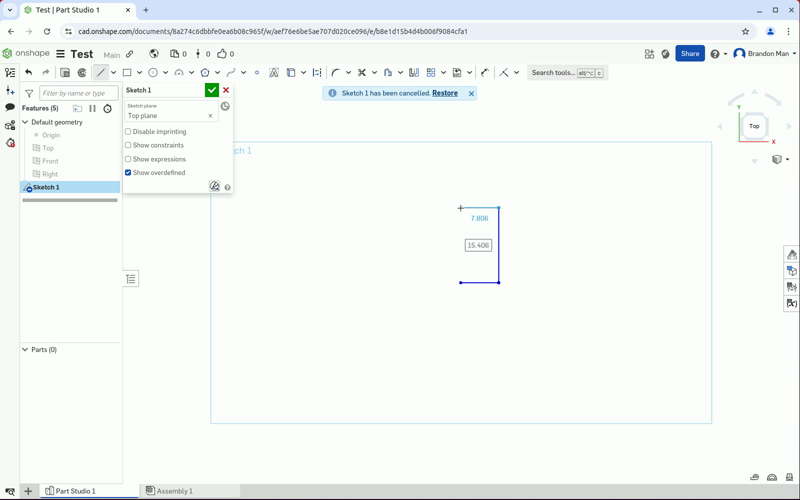
click(460, 207)
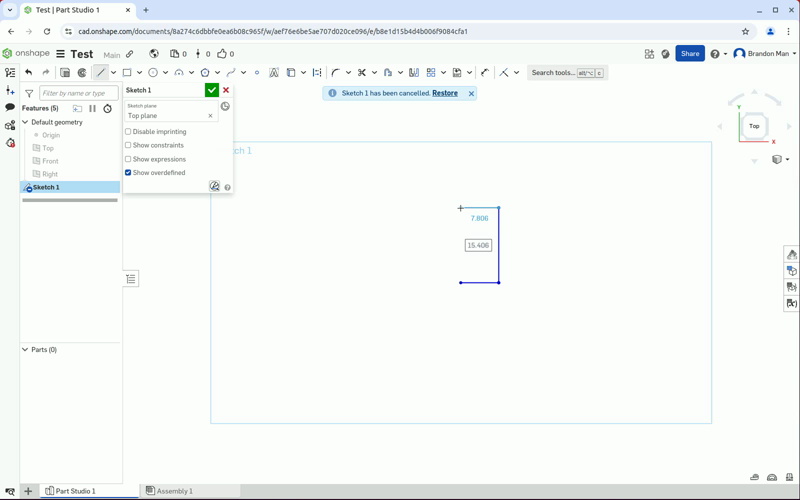
key_up(shift)
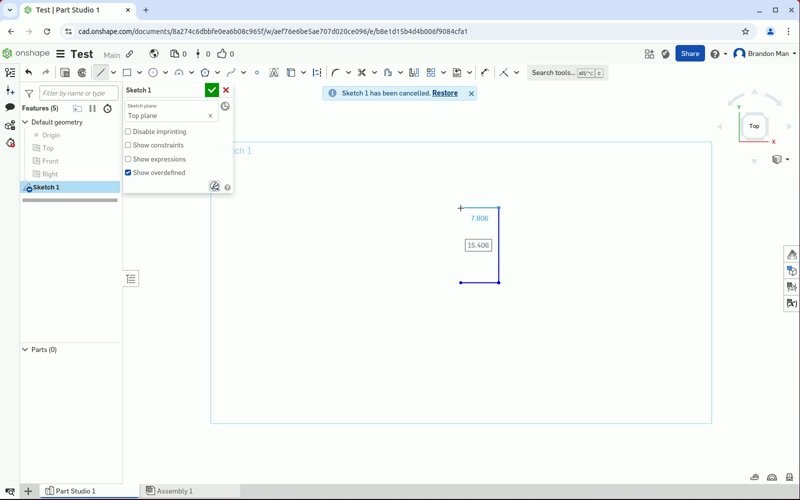
key_down(shift)
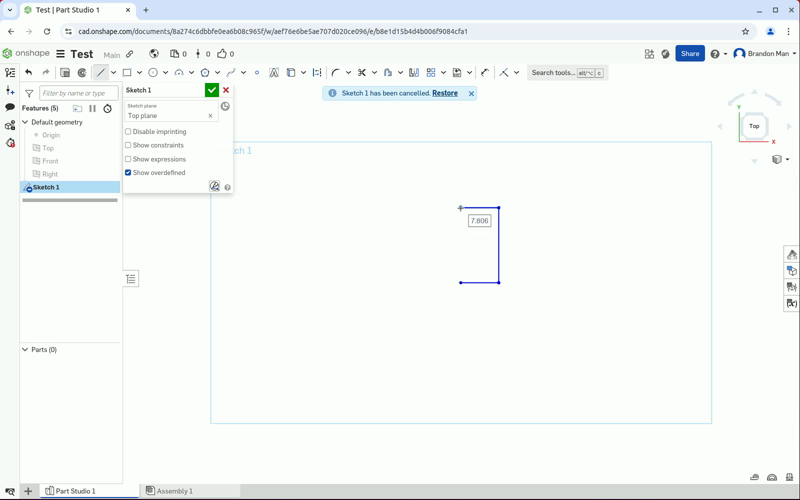
mouse_move(460, 282)
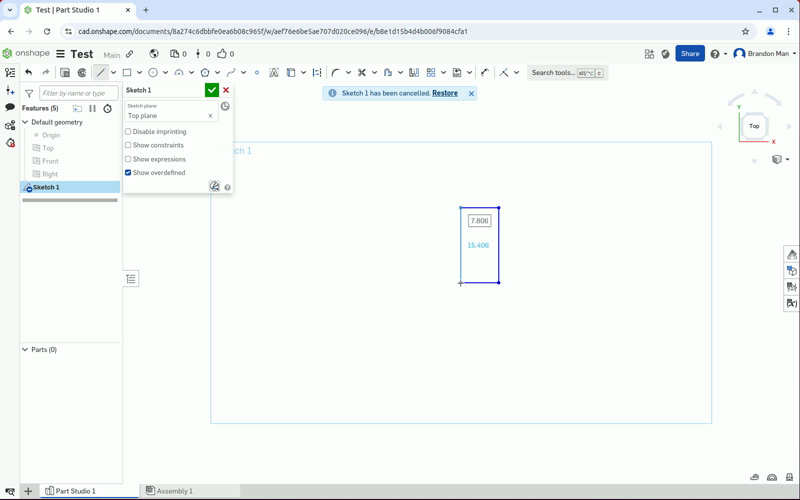
key_up(shift)
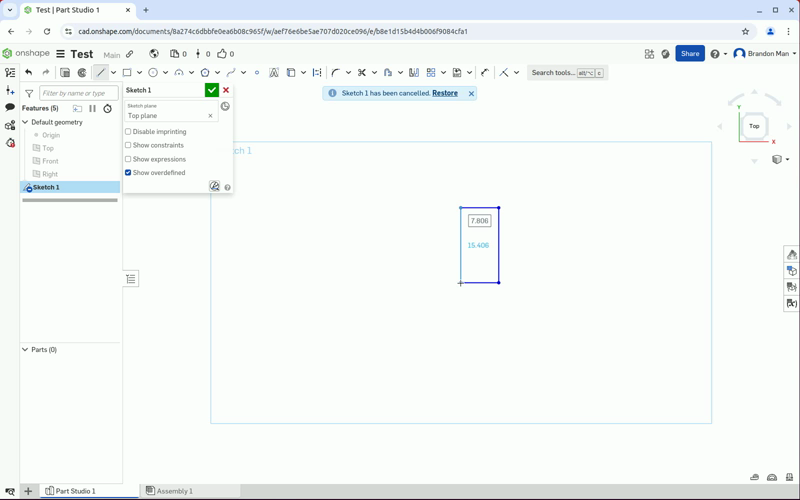
click(460, 282)
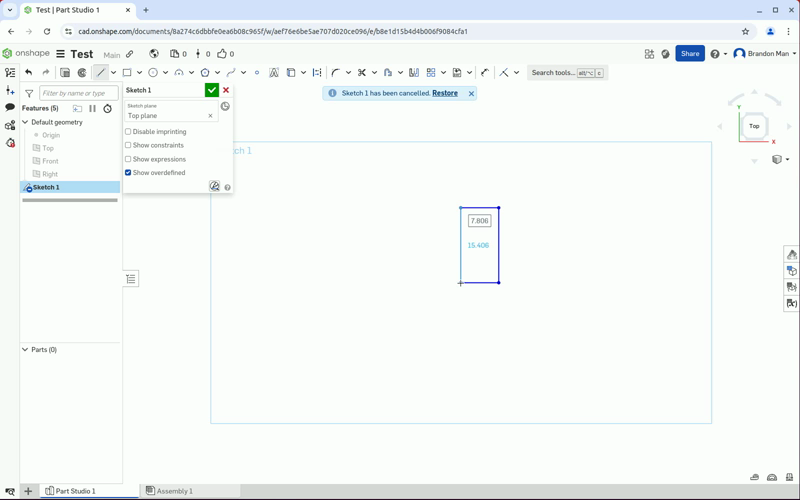
key(esc)
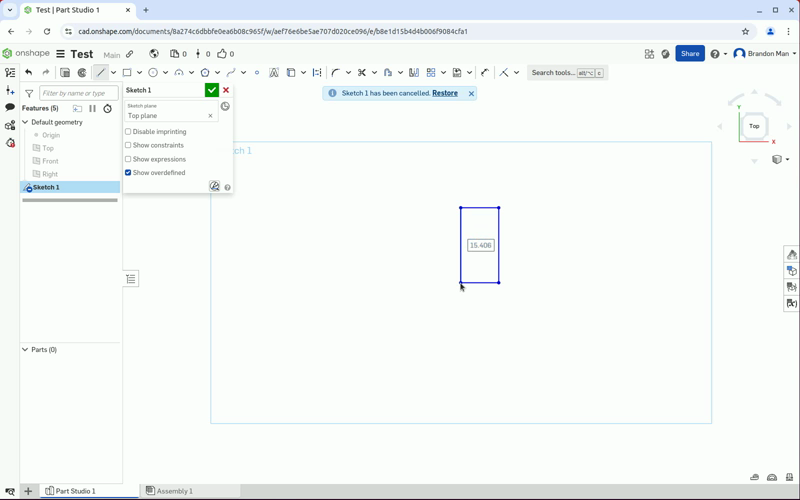
mouse_move(485, 256)
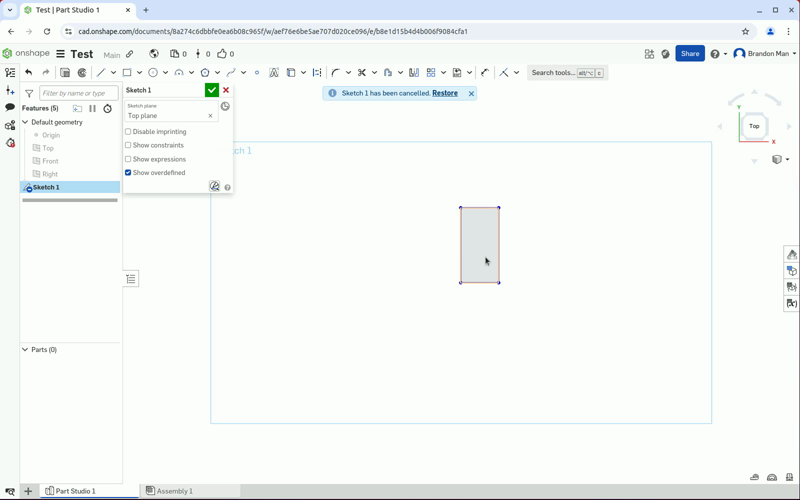
click(485, 256)
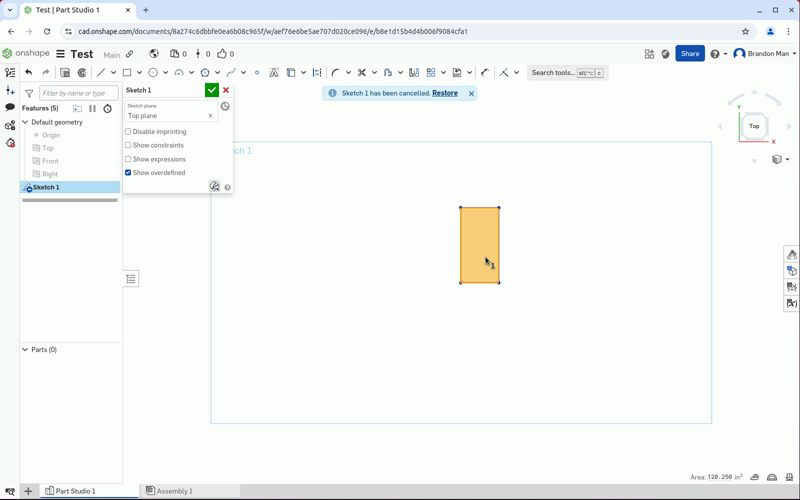
mouse_move(73, 352)
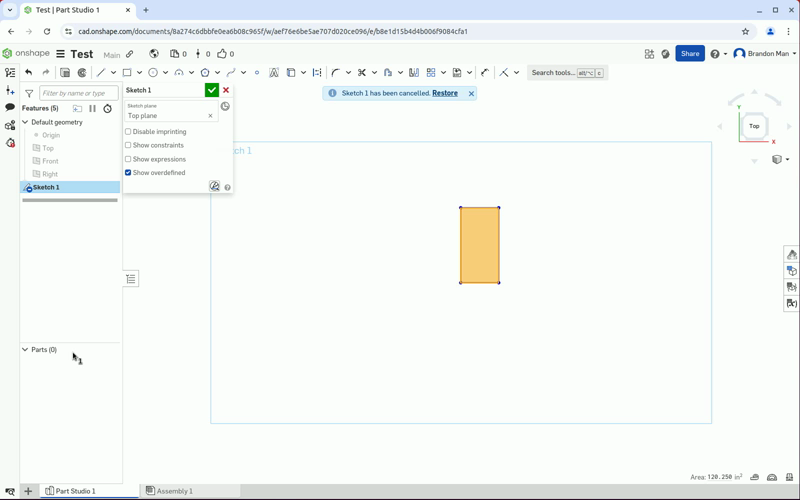
key(shift+y)
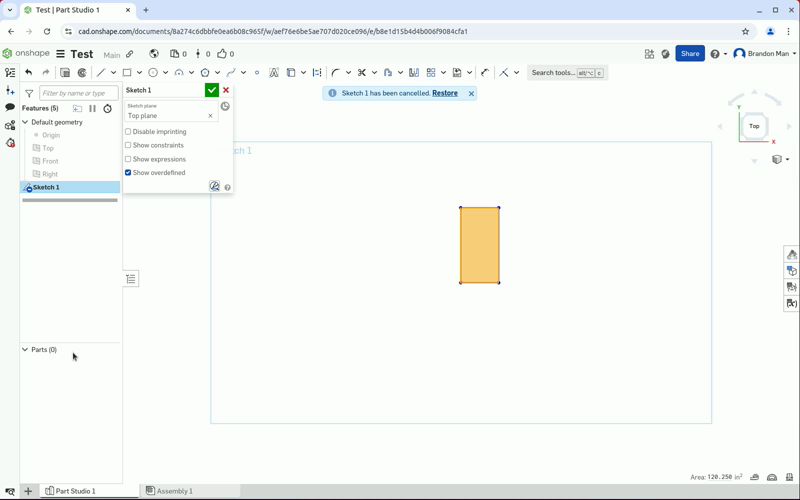
key(shift+e)
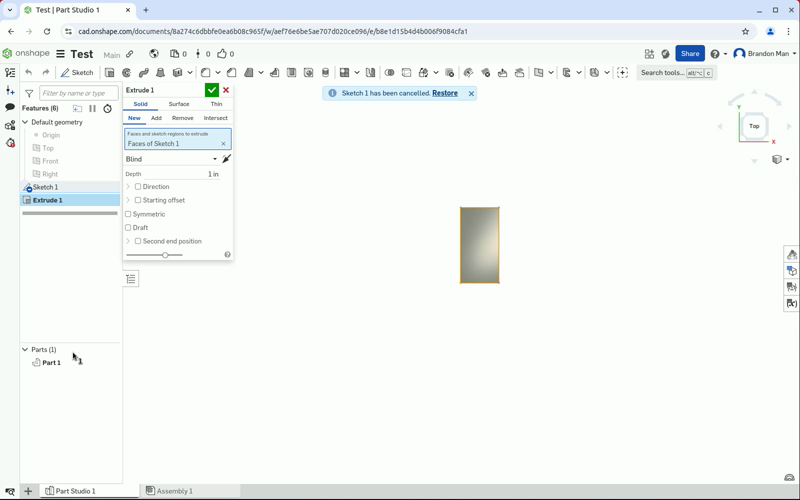
mouse_move(143, 106)
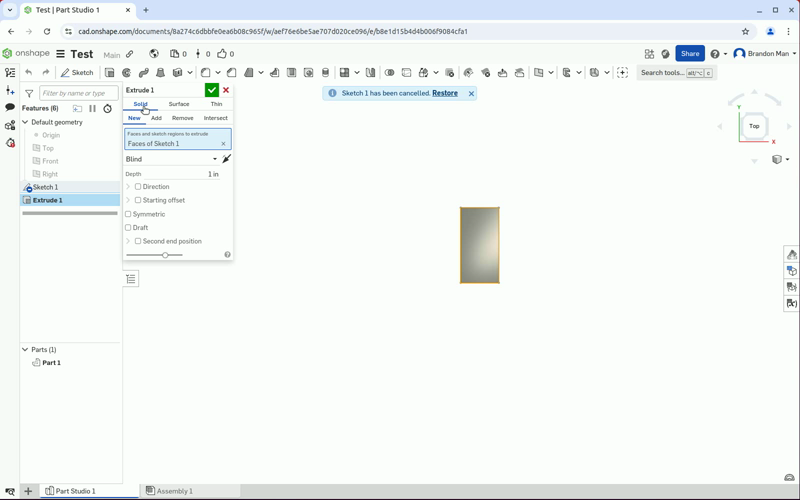
click(143, 106)
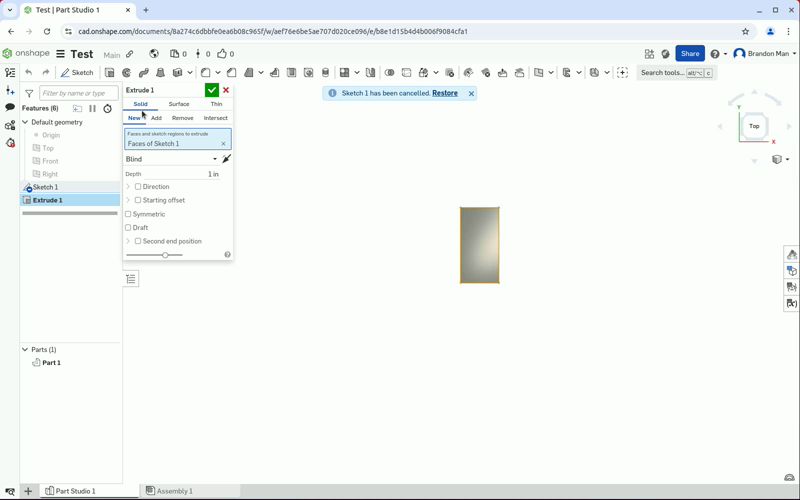
mouse_move(137, 120)
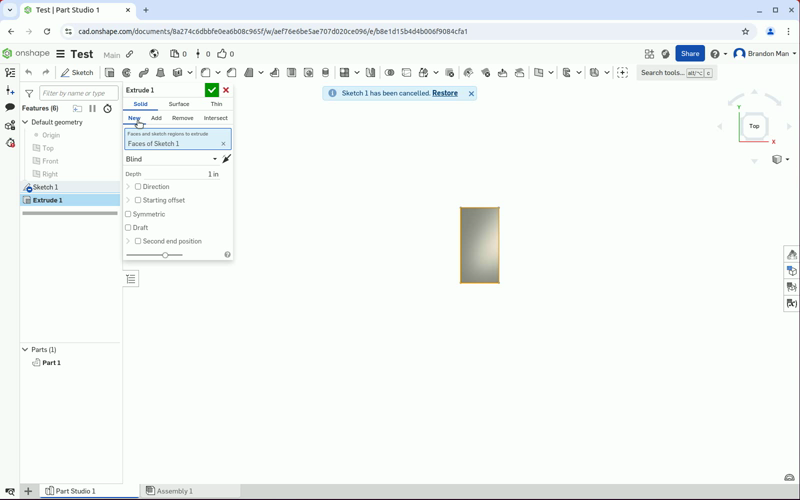
click(137, 120)
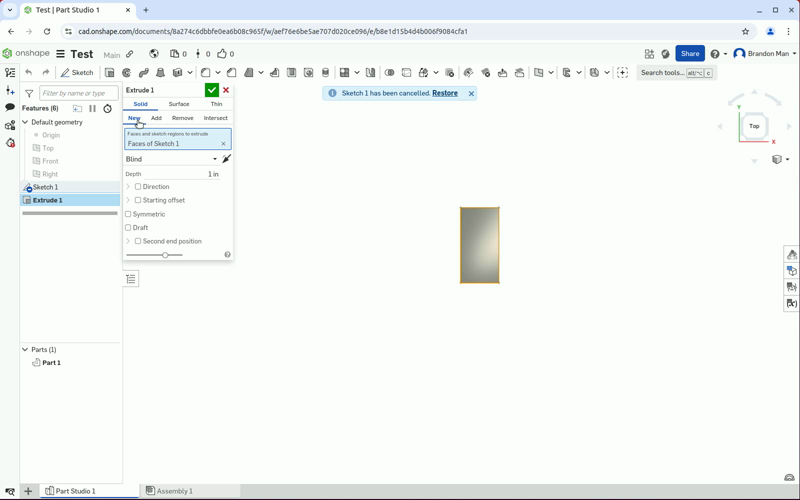
key(tab, 4)
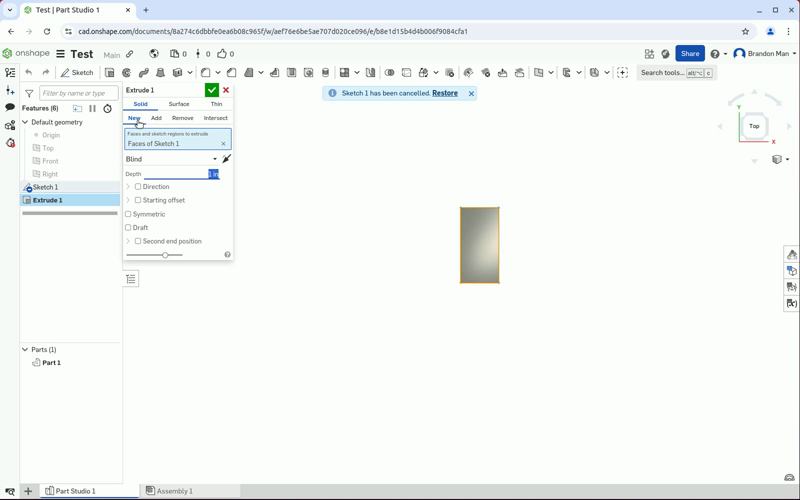
text(15.405)
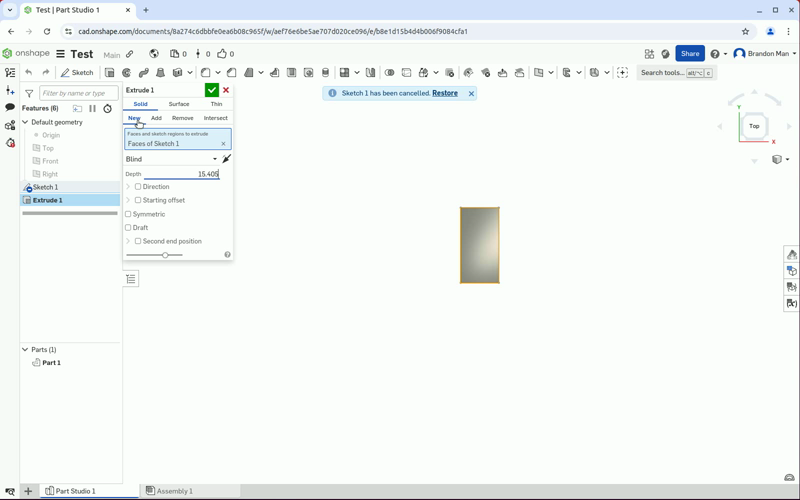
key(enter)
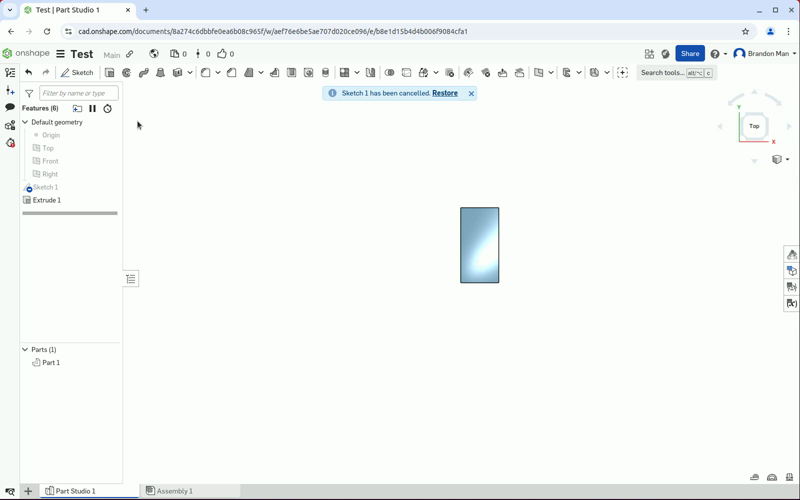
key(shift+h)
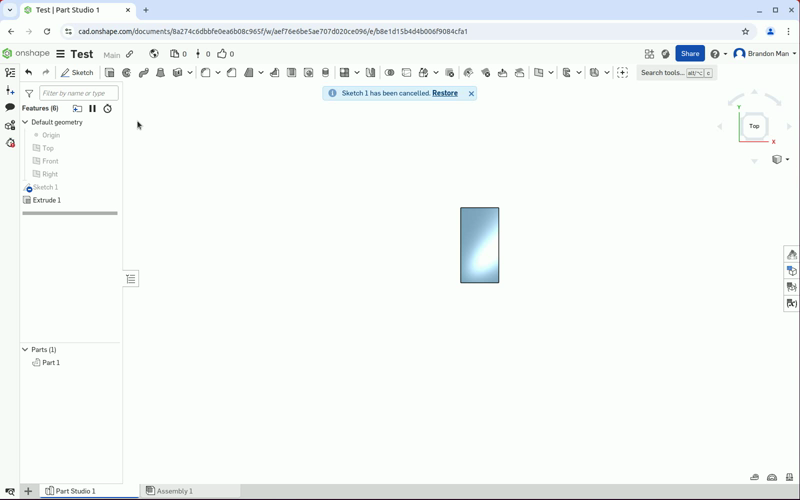
key(shift+h)
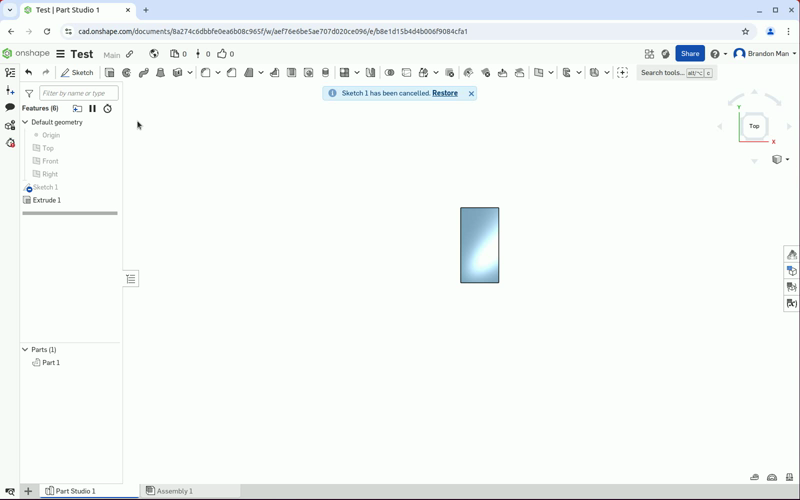
mouse_move(73, 189)
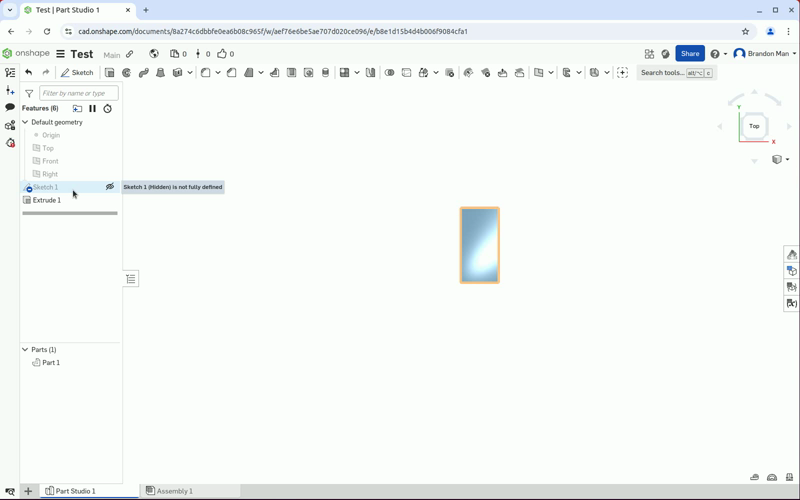
click(73, 189)
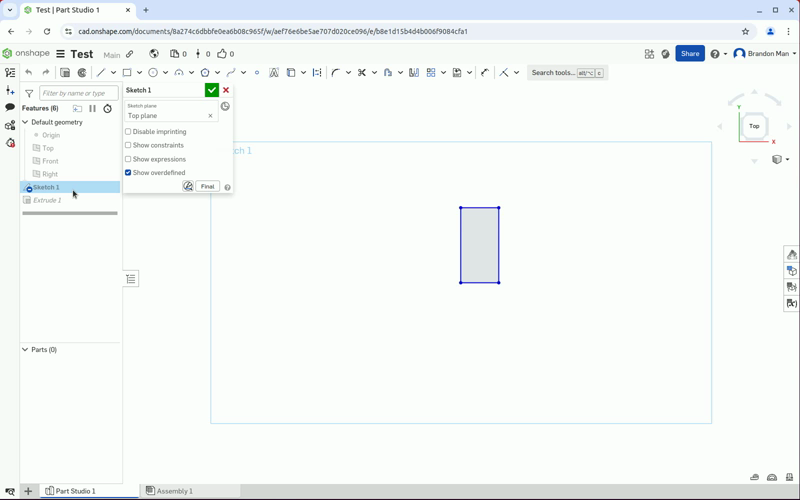
mouse_move(229, 92)
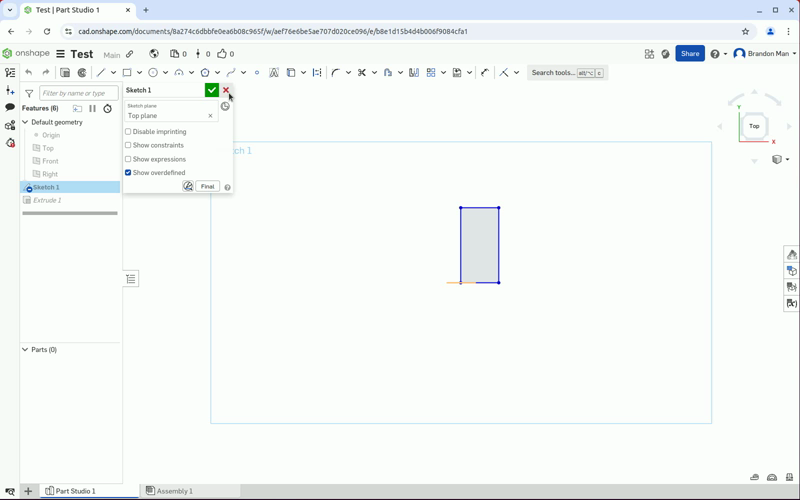
click(229, 92)
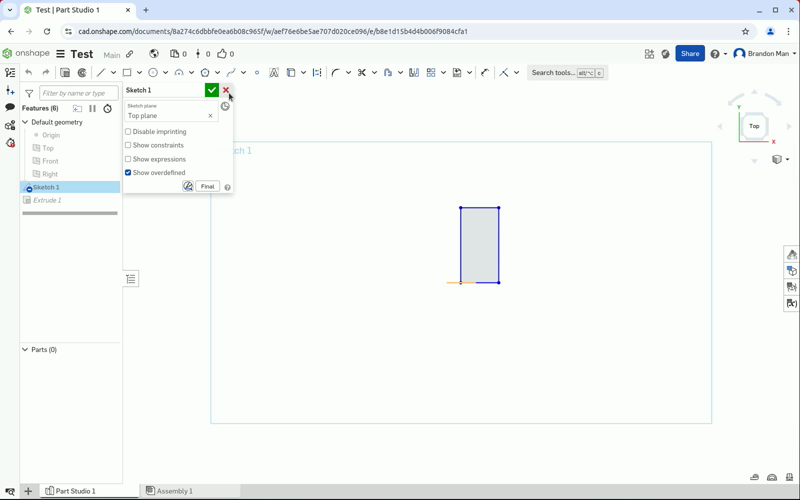
key(shift+s)
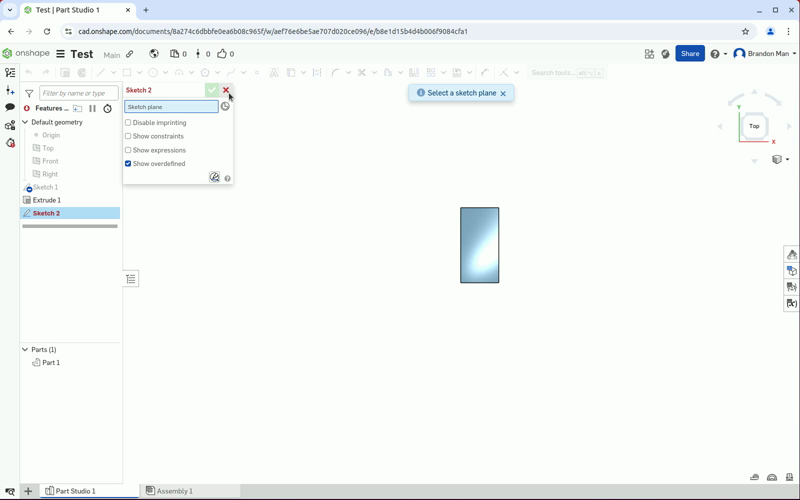
mouse_move(73, 150)
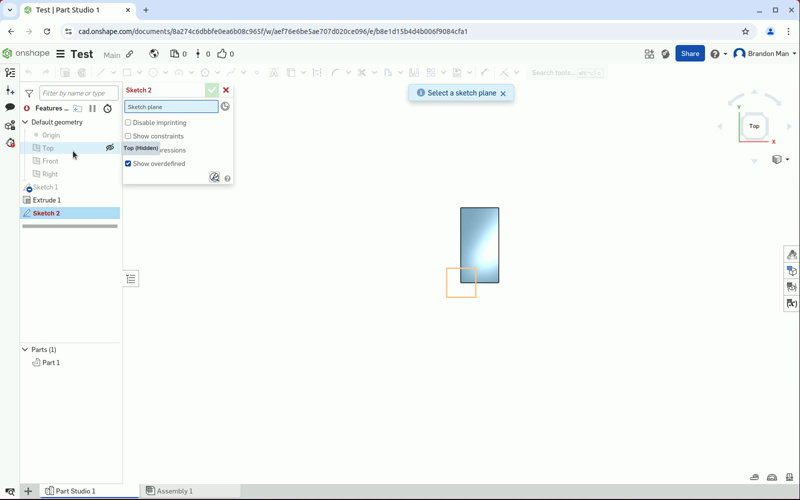
click(73, 150)
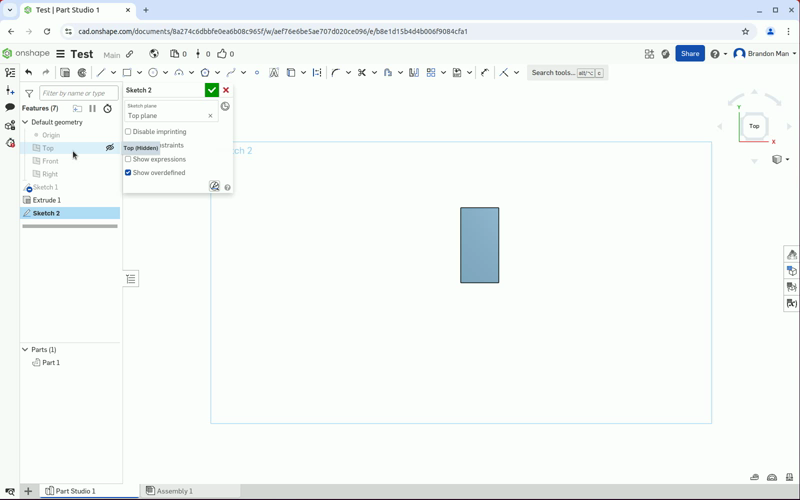
mouse_move(73, 352)
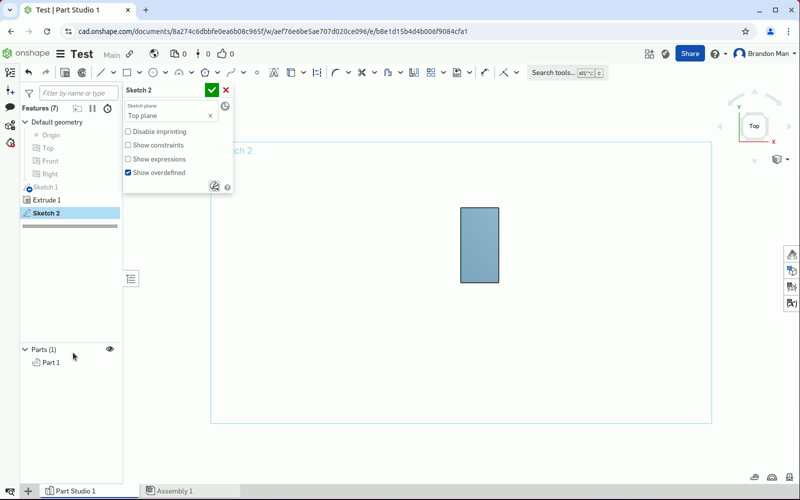
key(y)
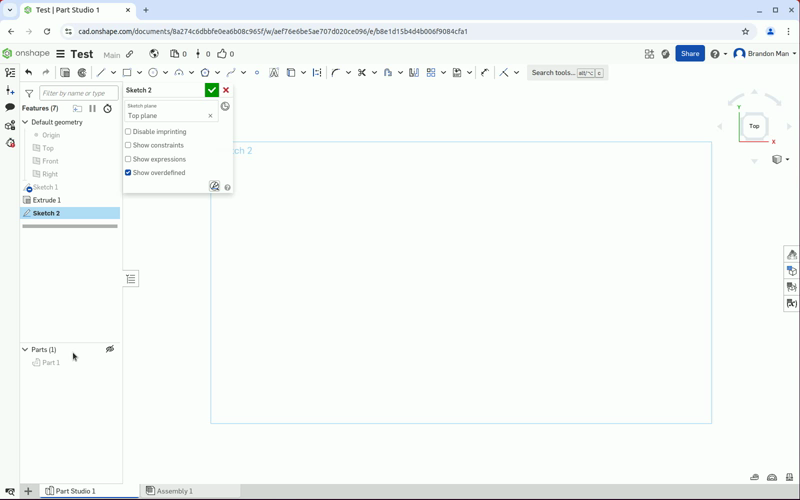
key(l)
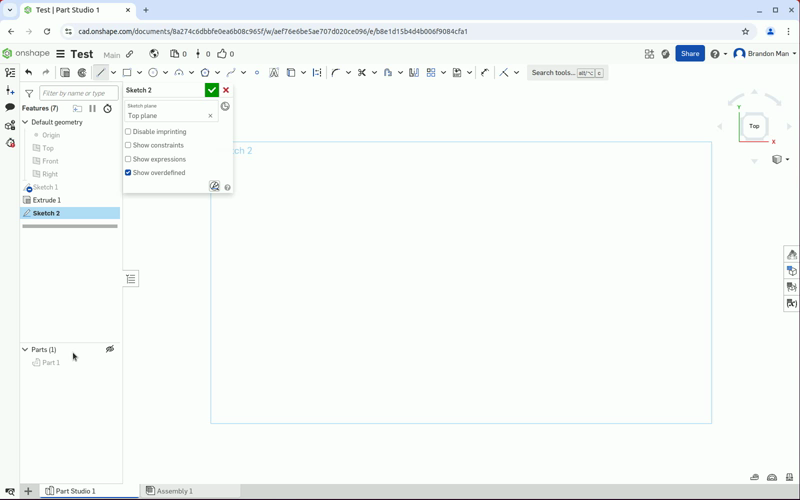
key_down(shift)
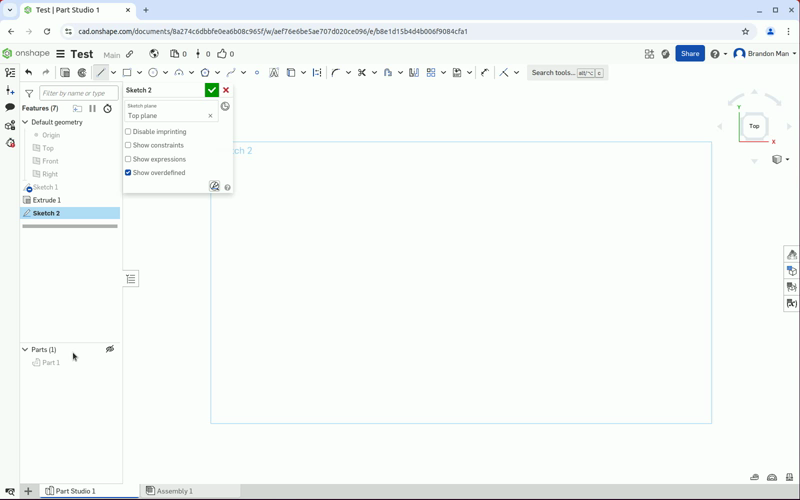
mouse_move(498, 282)
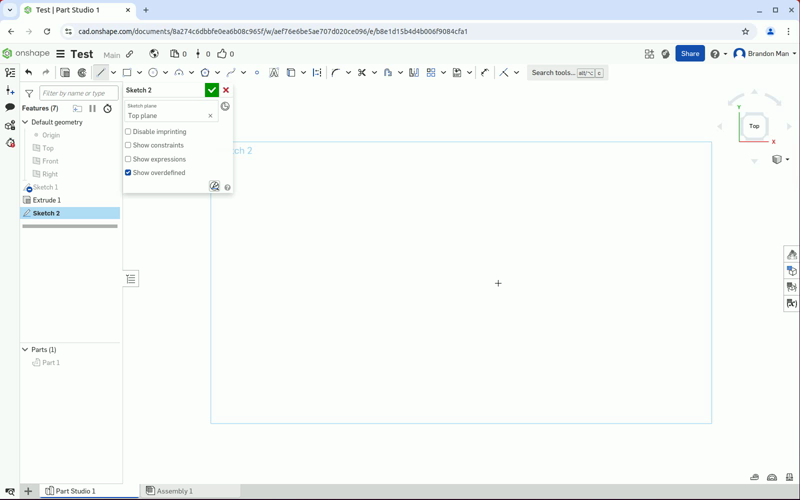
click(498, 282)
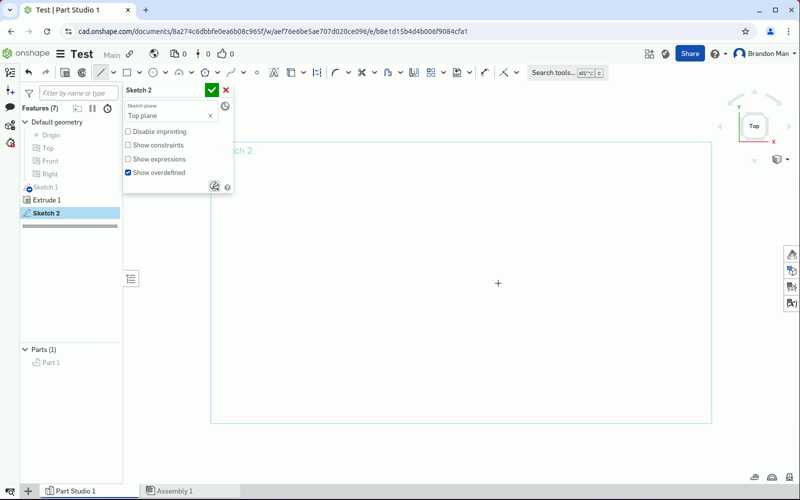
key_up(shift)
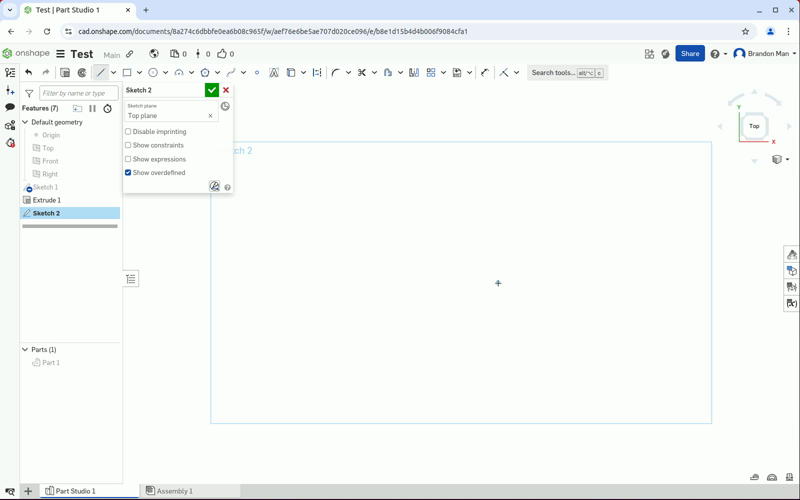
key_down(shift)
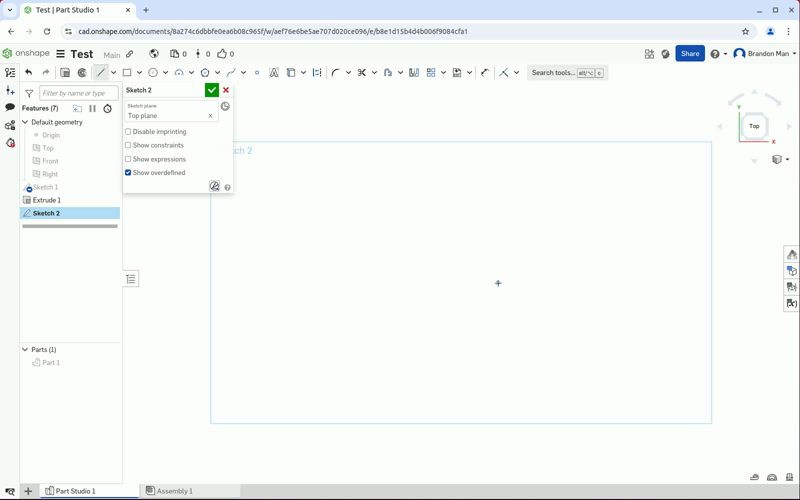
mouse_move(573, 282)
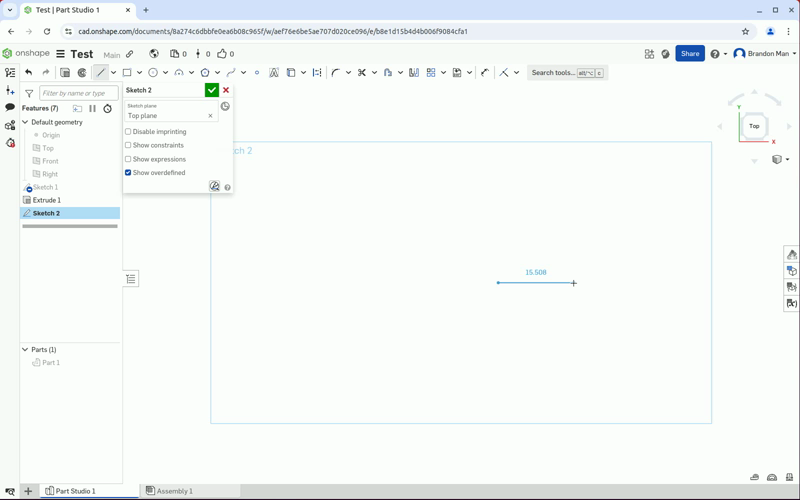
click(573, 282)
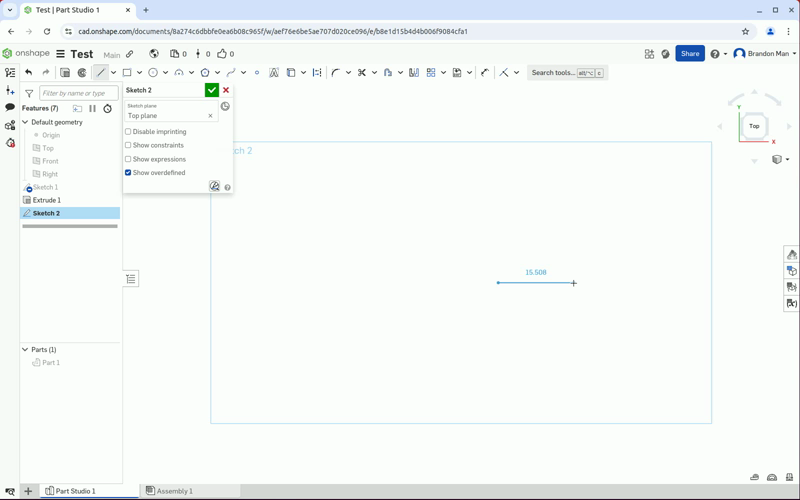
key_up(shift)
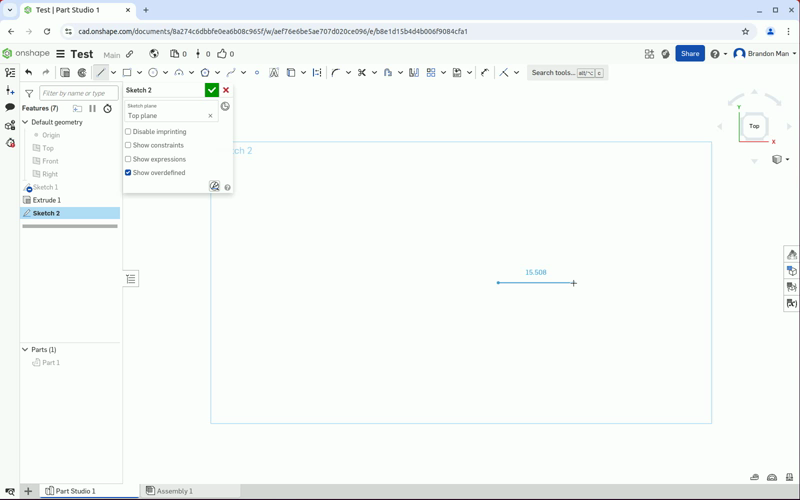
key_down(shift)
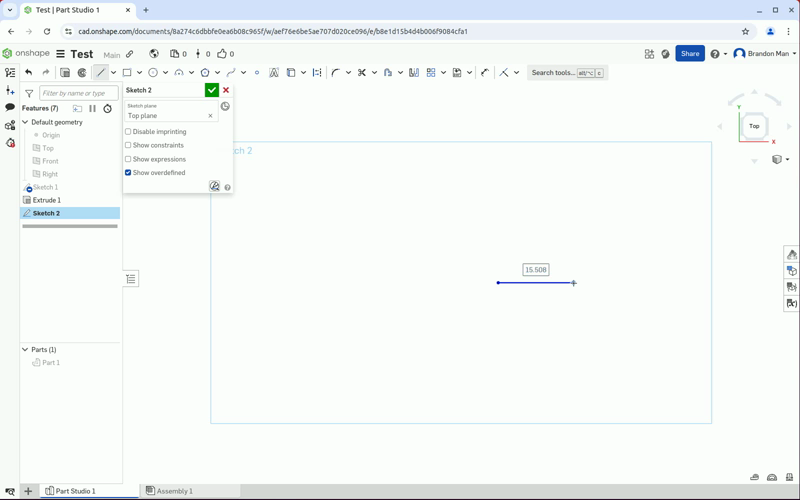
mouse_move(573, 207)
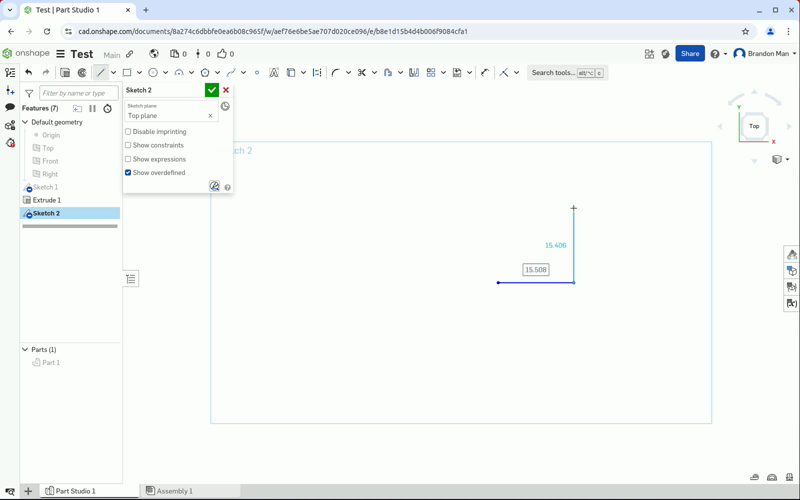
click(573, 207)
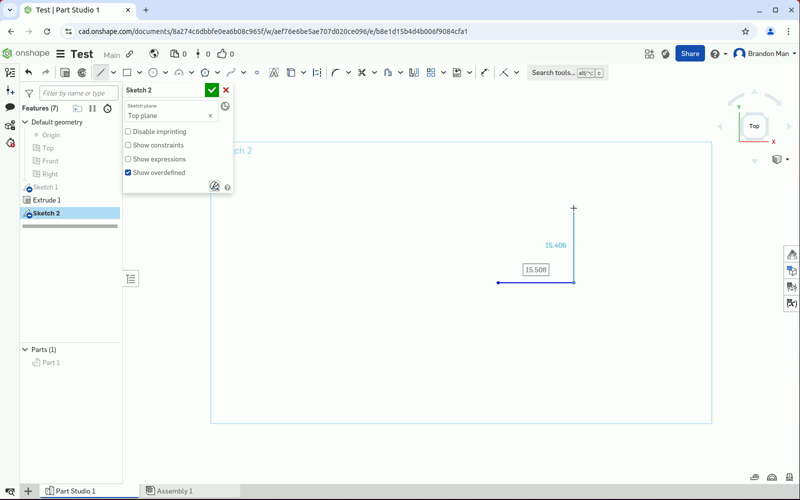
key_up(shift)
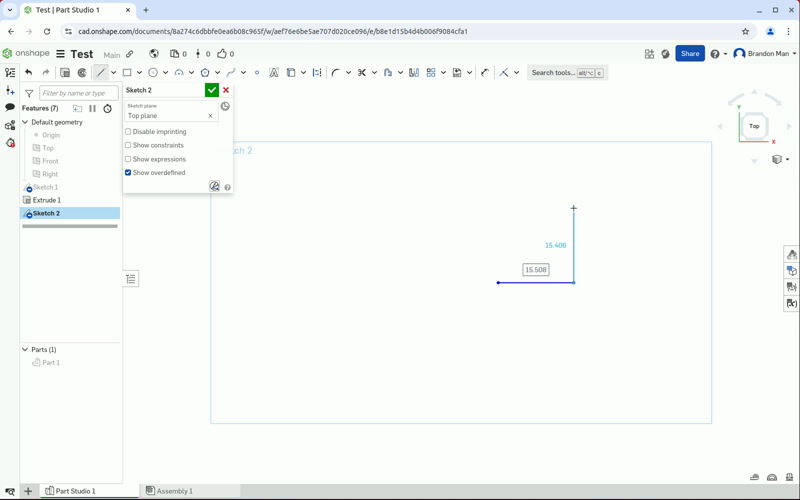
key_down(shift)
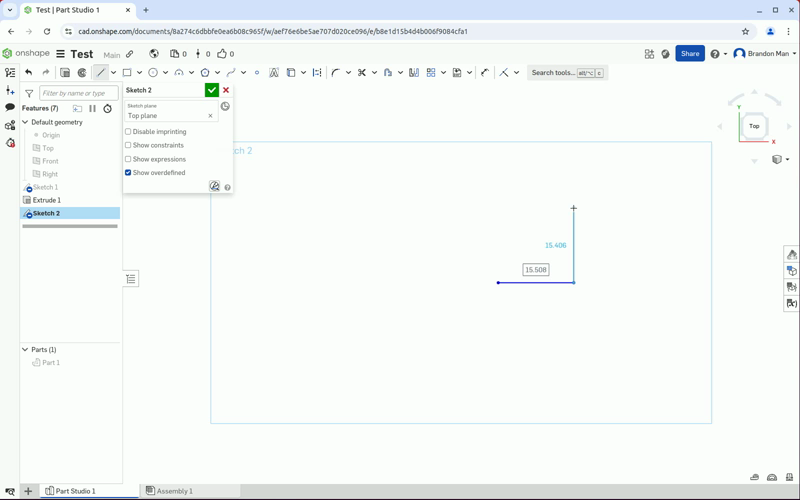
mouse_move(498, 207)
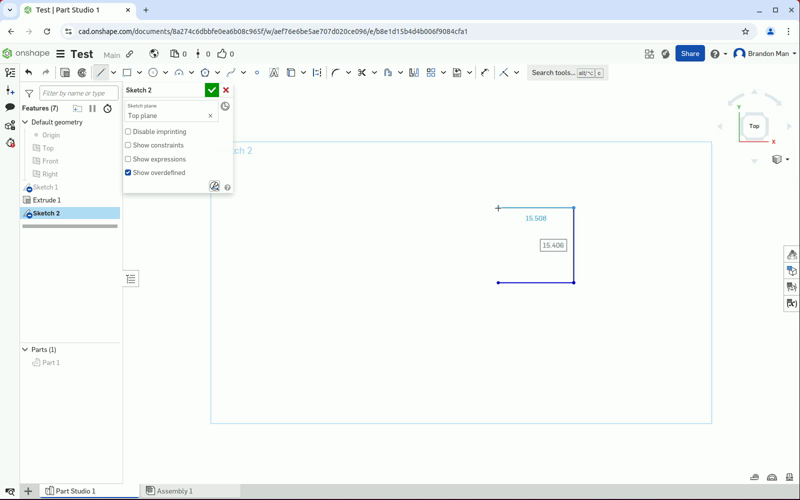
click(498, 207)
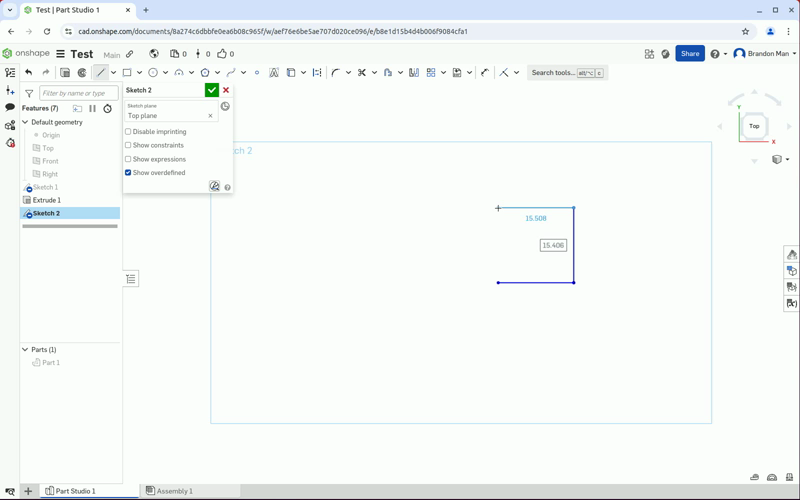
key_up(shift)
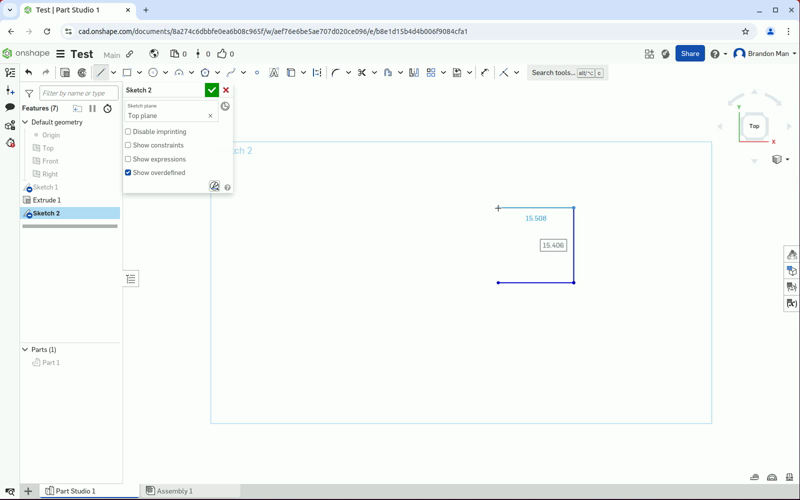
key_down(shift)
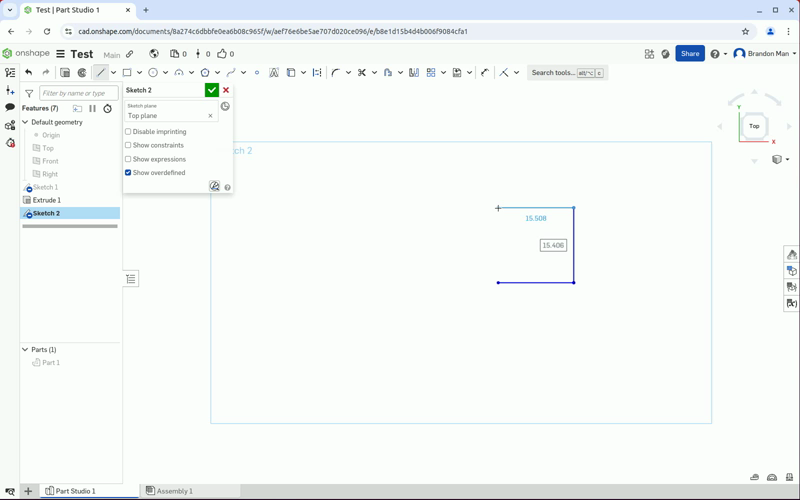
mouse_move(498, 282)
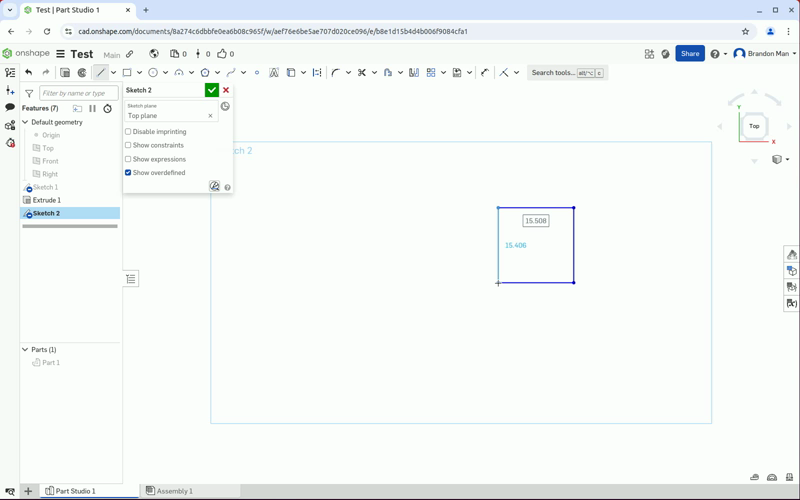
key_up(shift)
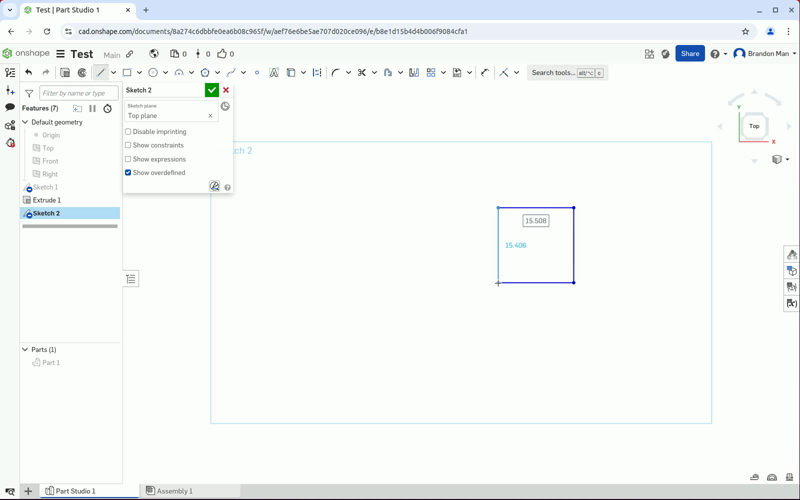
click(498, 282)
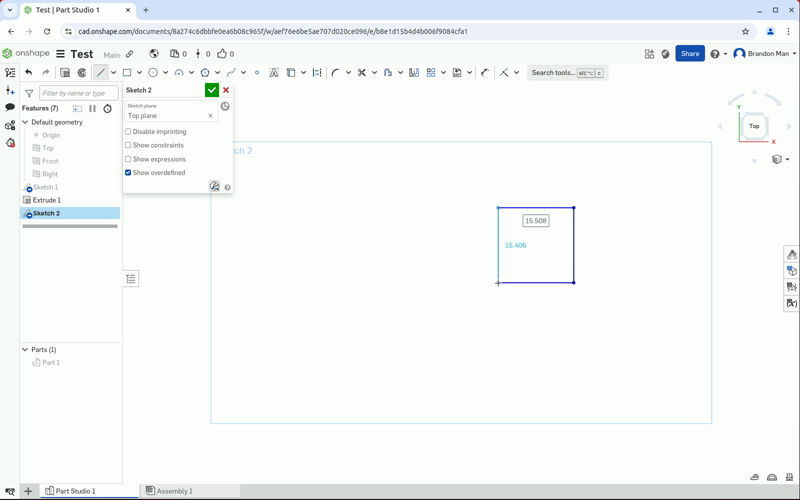
key(esc)
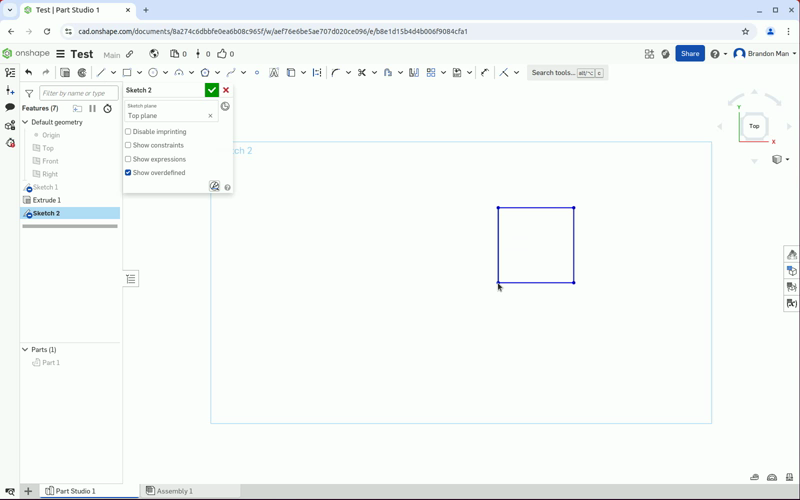
mouse_move(524, 253)
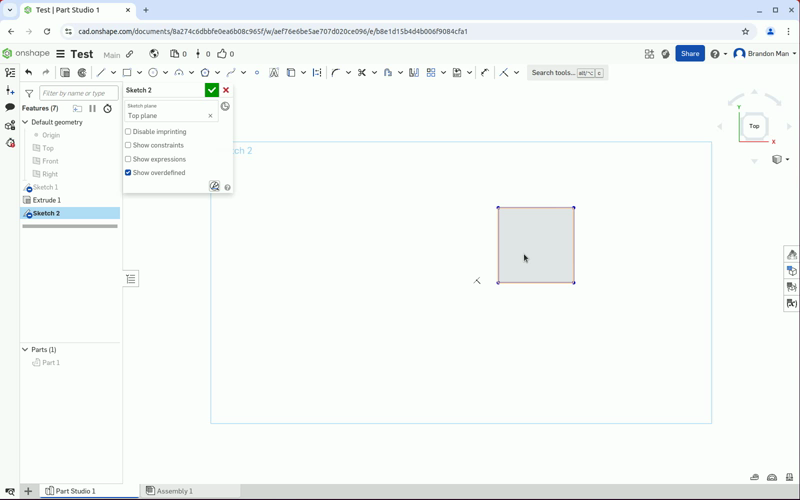
click(524, 253)
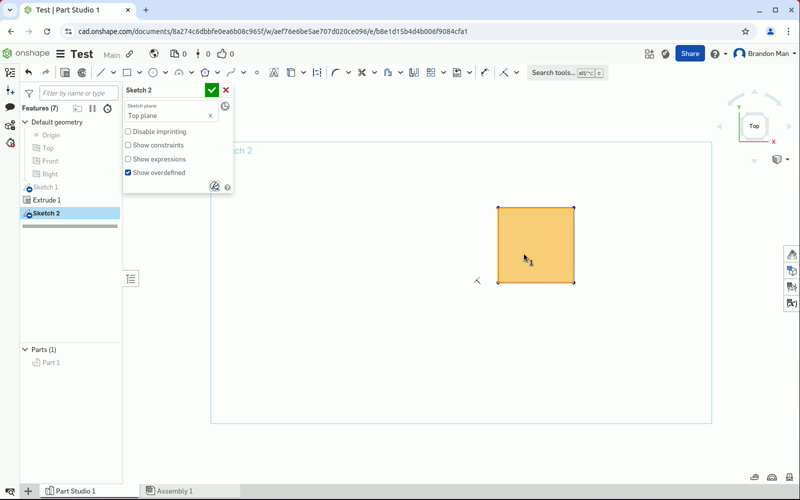
mouse_move(73, 352)
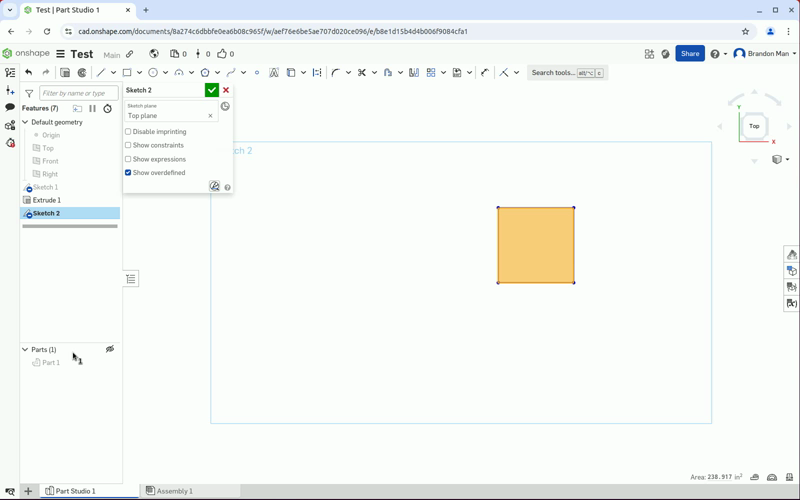
key(shift+y)
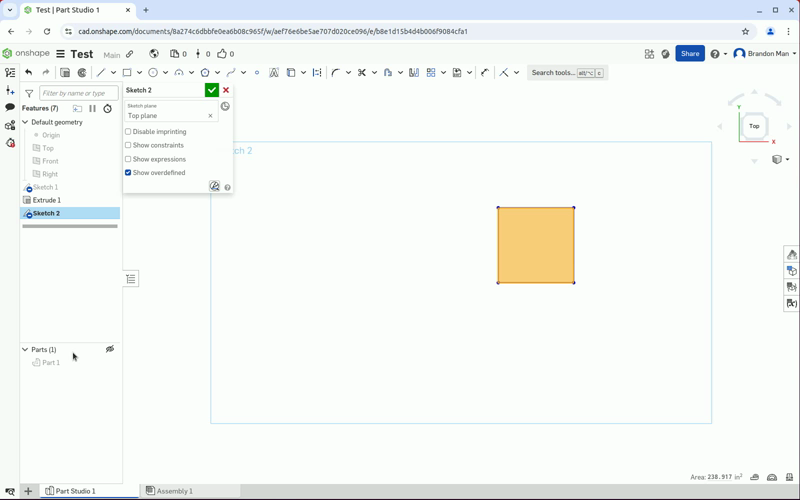
key(shift+e)
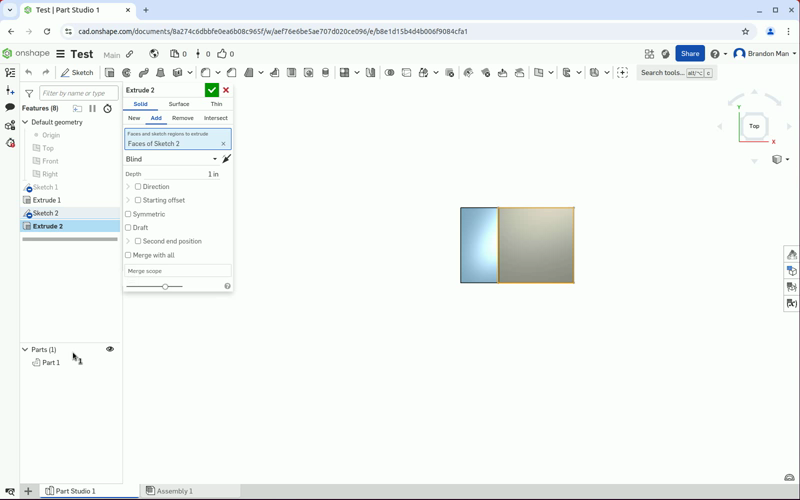
mouse_move(143, 106)
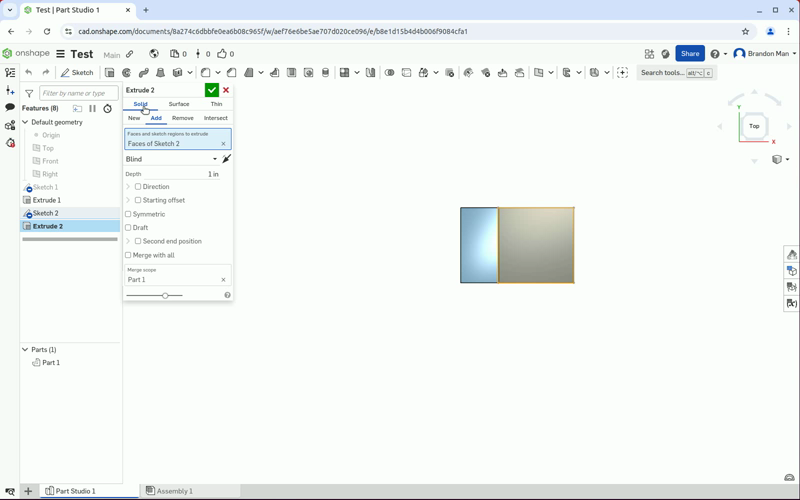
click(143, 106)
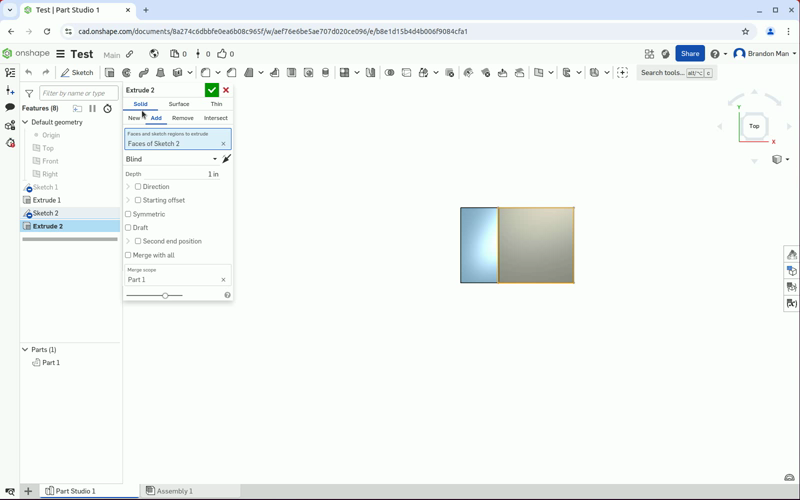
mouse_move(137, 120)
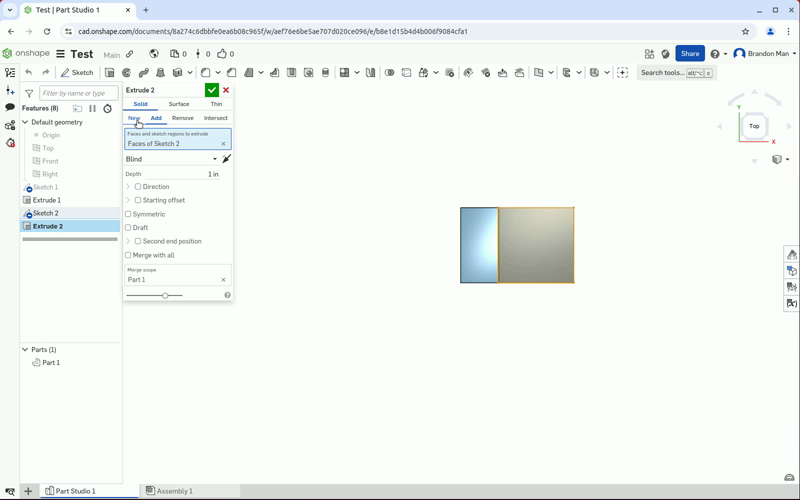
click(137, 120)
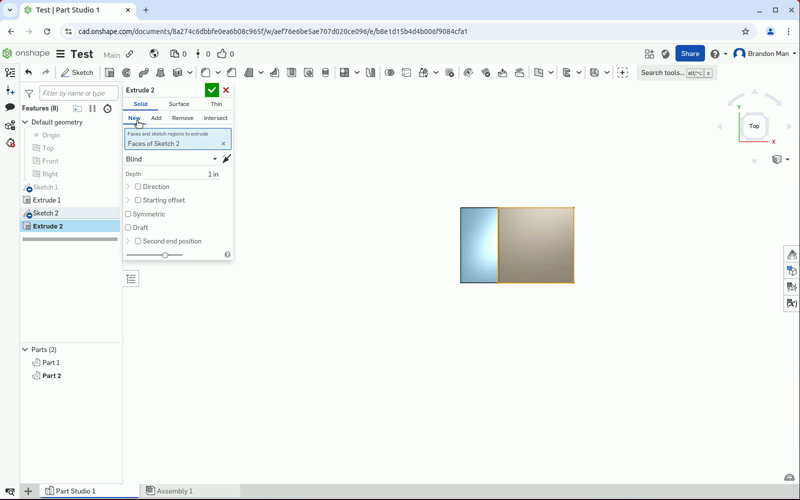
key(tab, 4)
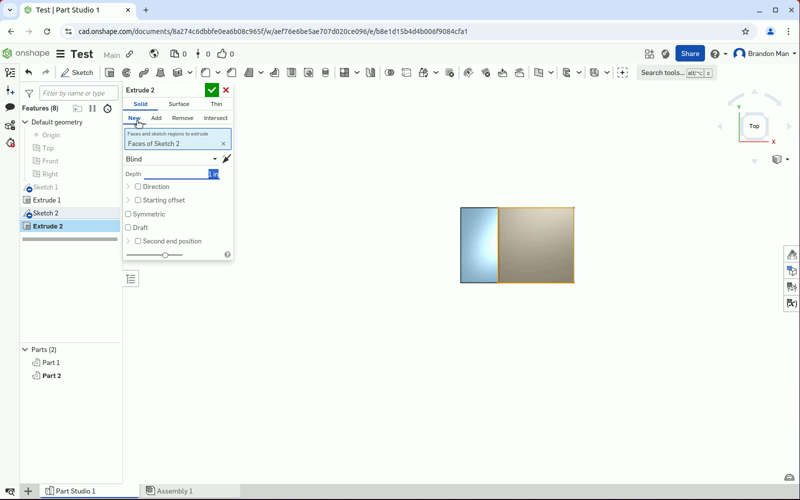
text(7.703)
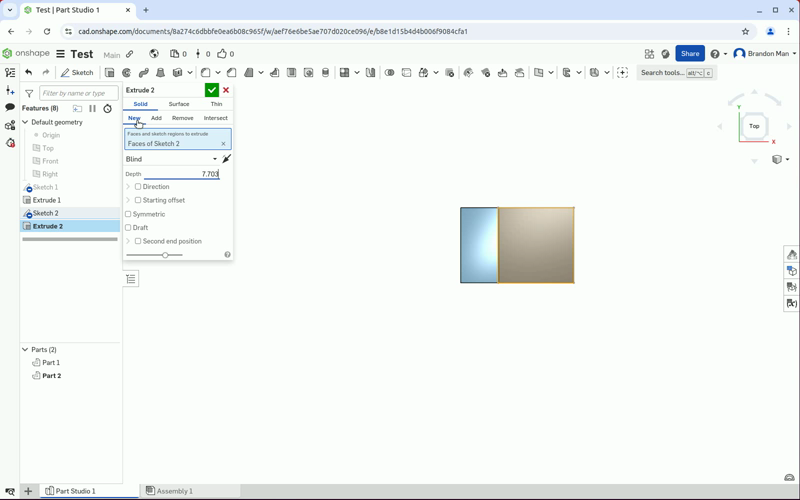
key(enter)
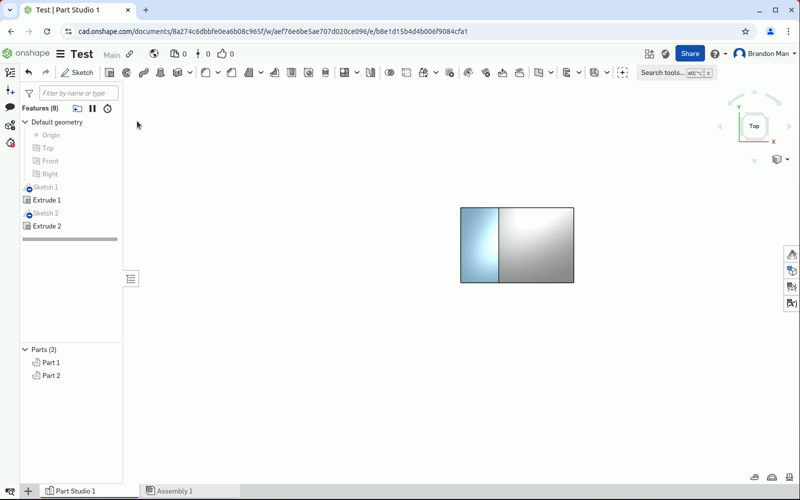
key(shift+h)
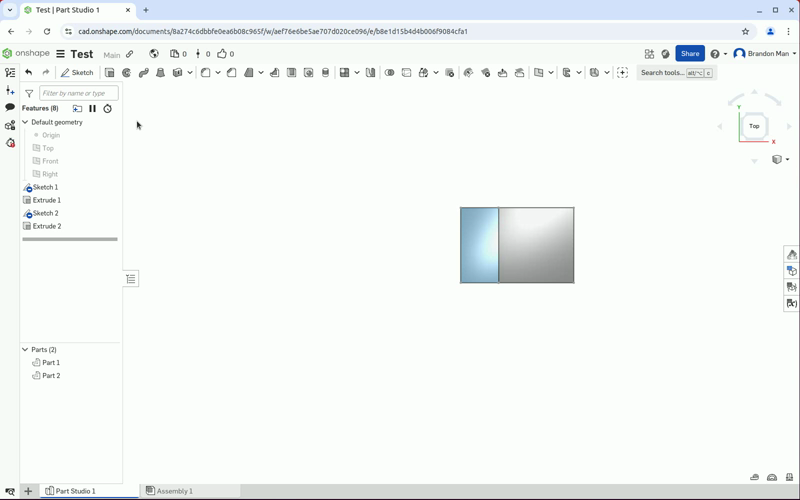
key(shift+h)
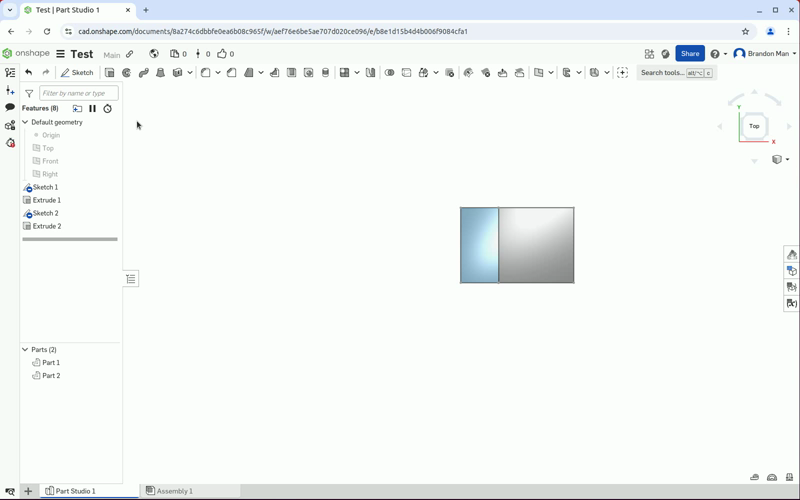
key(shift+7)
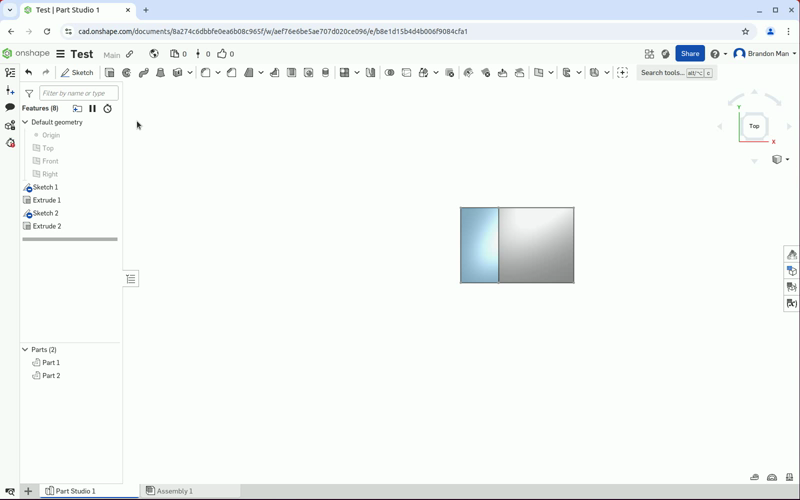
key(up, 3)
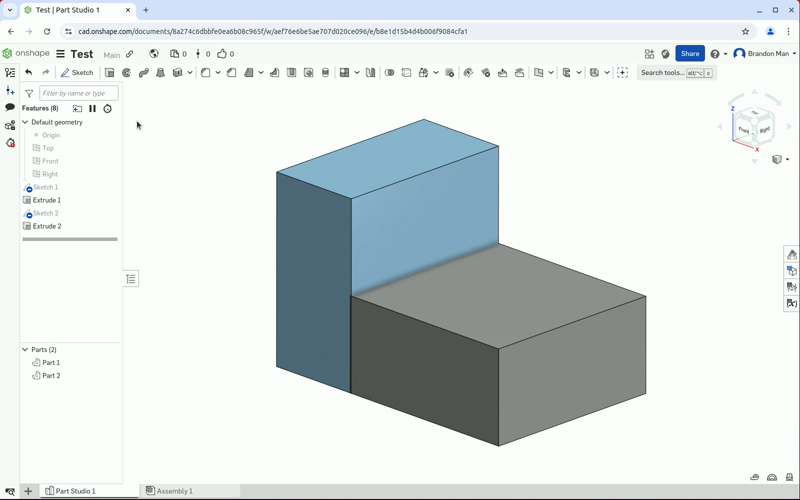
key(left, 3)
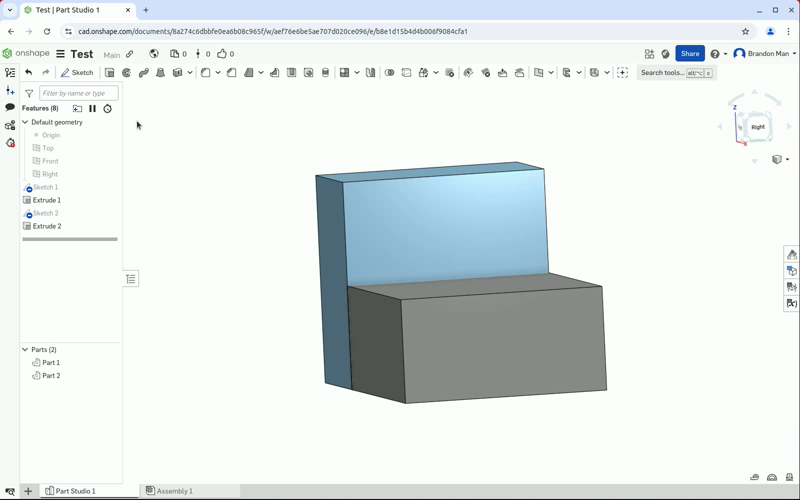
key(right, 3)
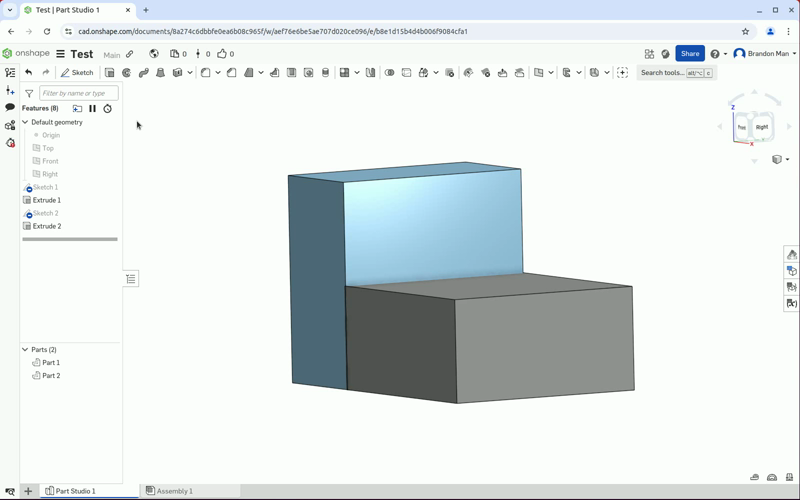
key(down, 3)
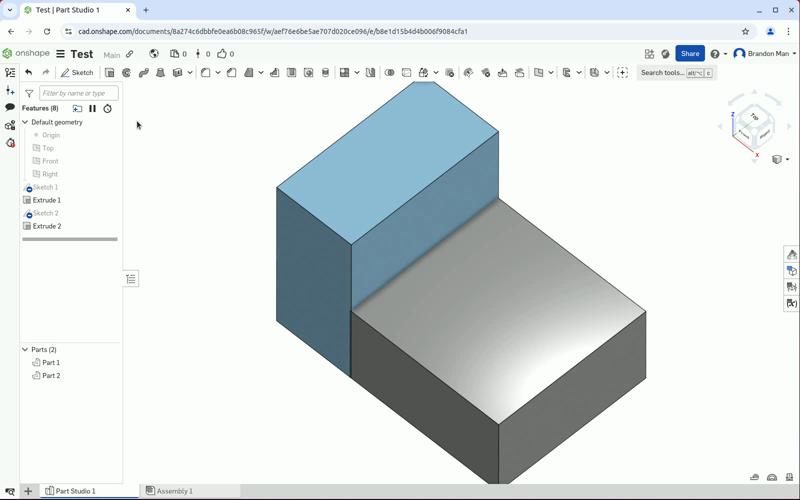
mouse_move(73, 189)
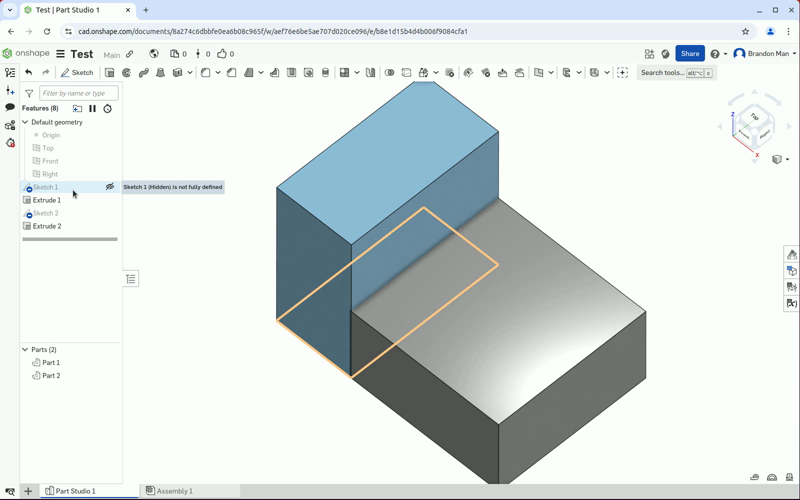
click(73, 189)